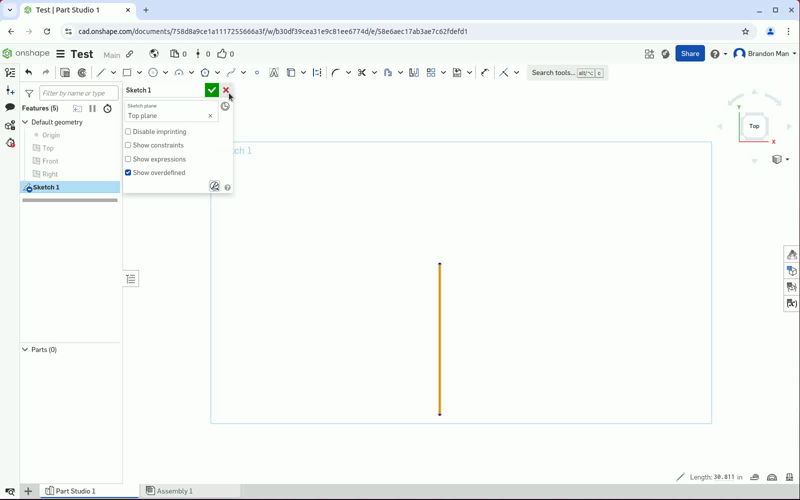
key(shift+h)
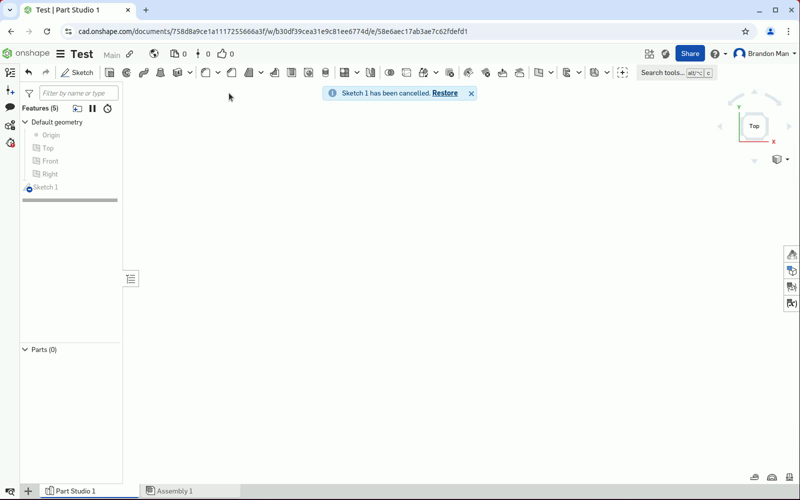
mouse_move(73, 352)
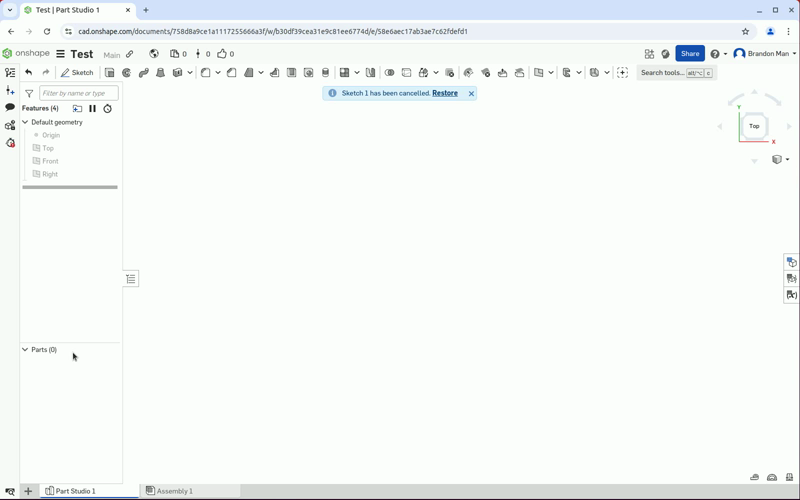
key(y)
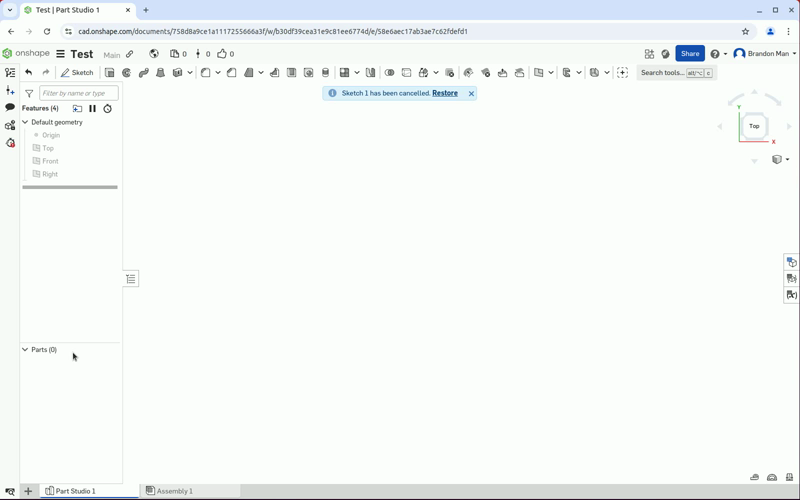
key(shift+p)
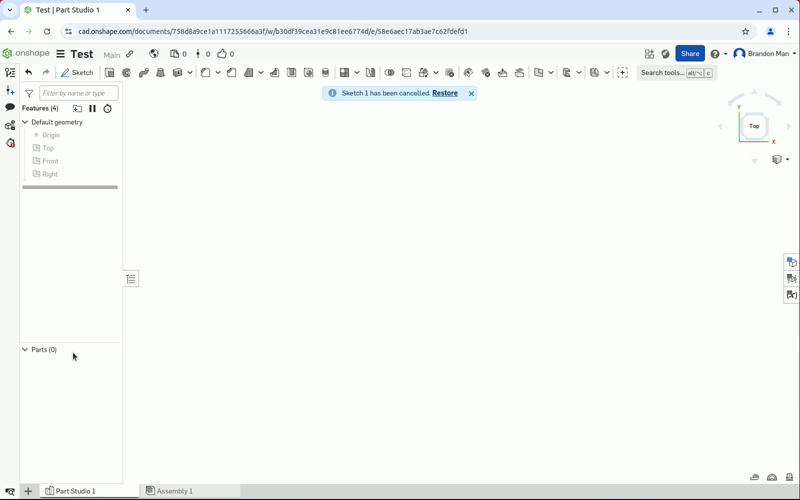
key(space)
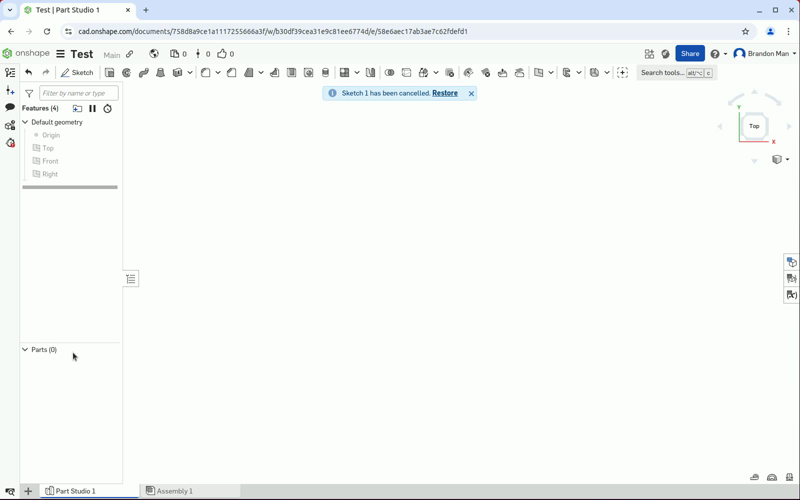
key_down(shift)
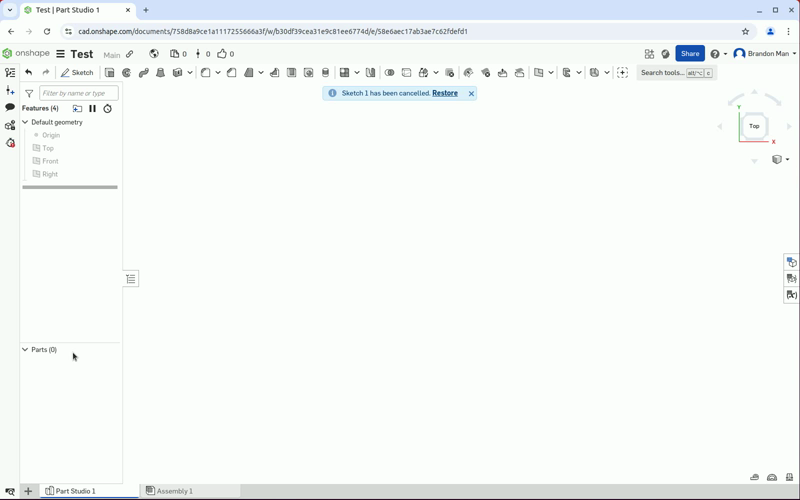
key(up)
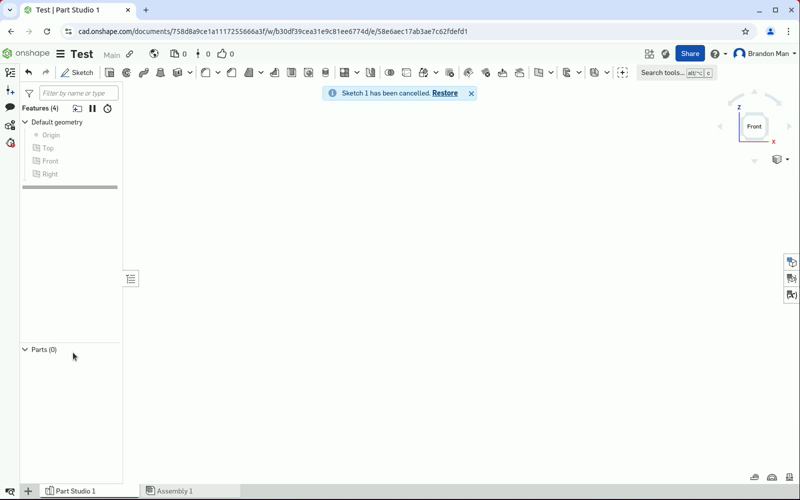
key_up(shift)
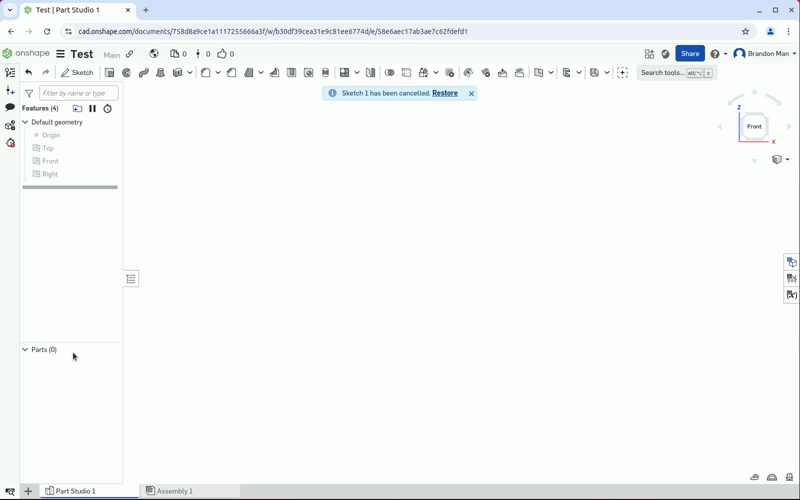
mouse_move(73, 352)
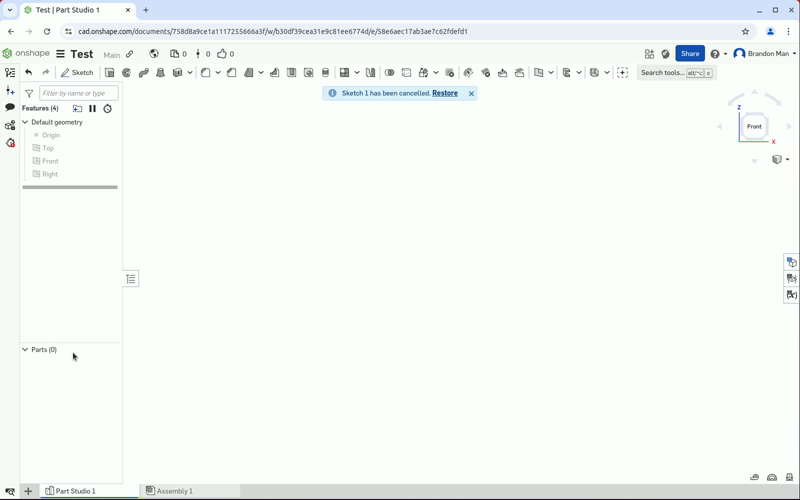
key(shift+y)
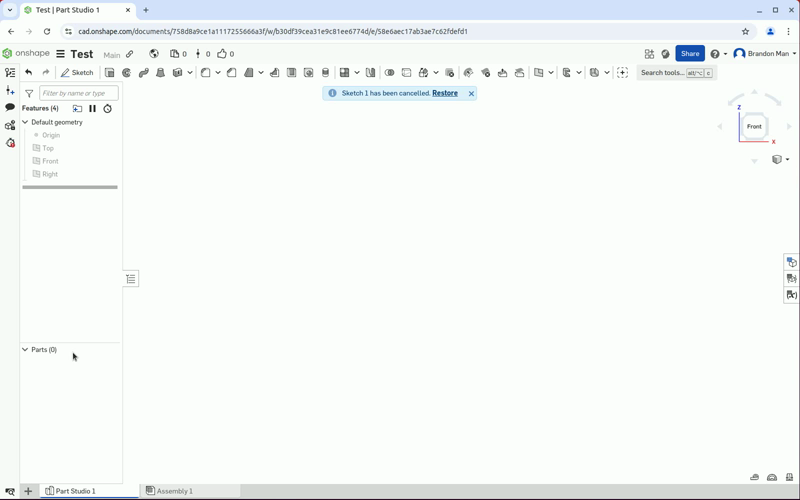
key(shift+s)
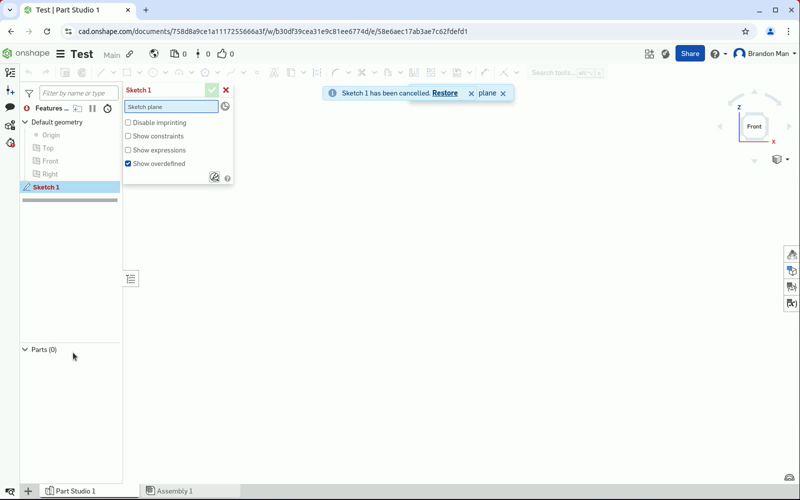
mouse_move(73, 163)
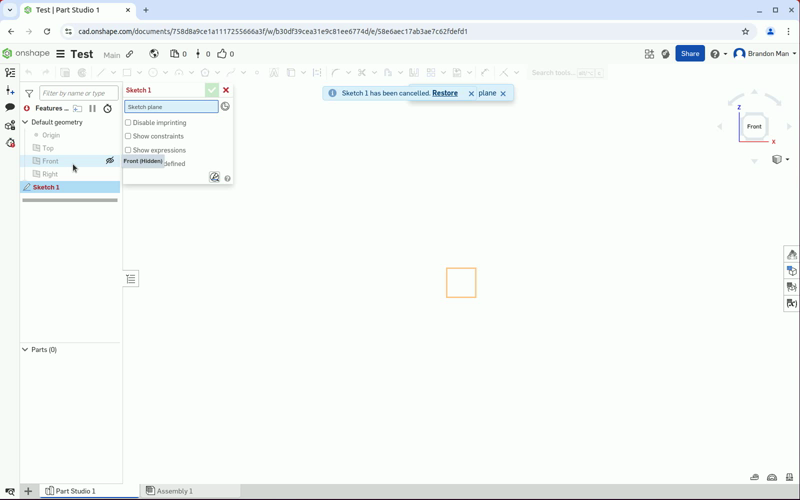
click(73, 163)
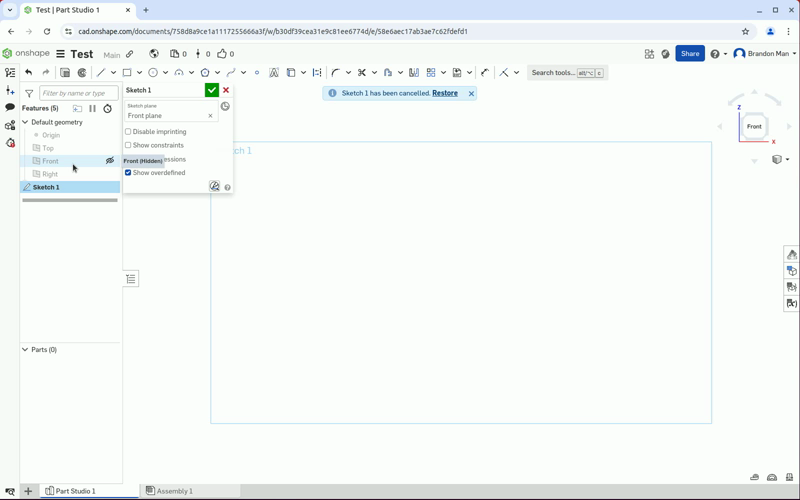
mouse_move(73, 352)
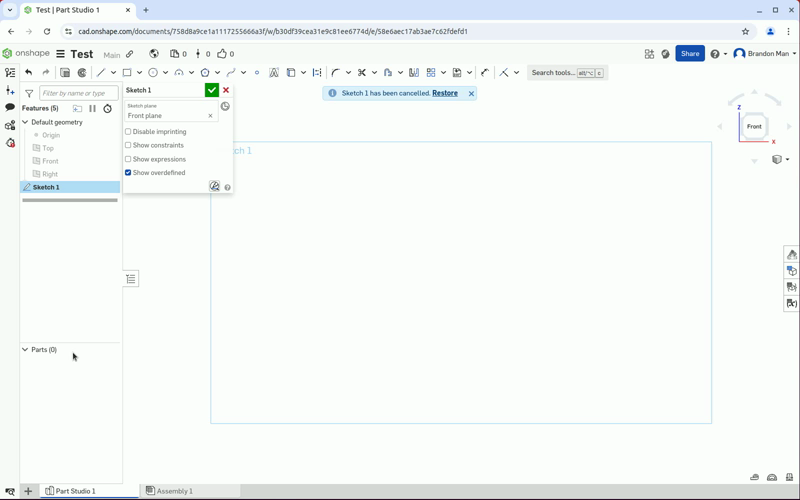
key(y)
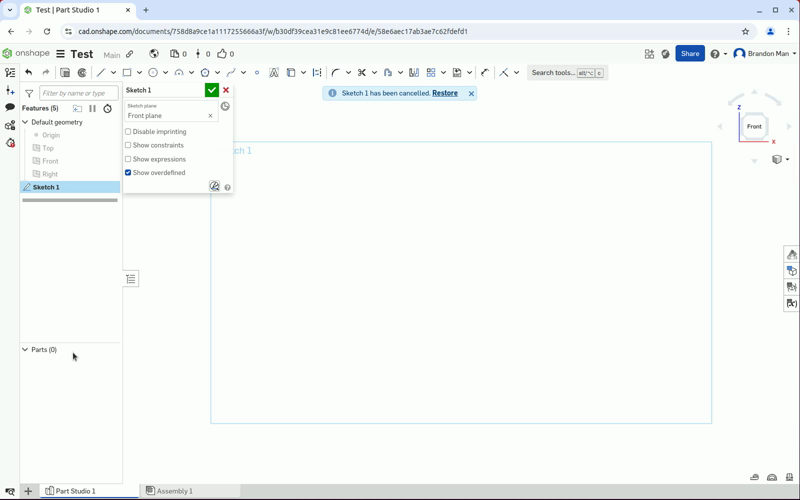
key(l)
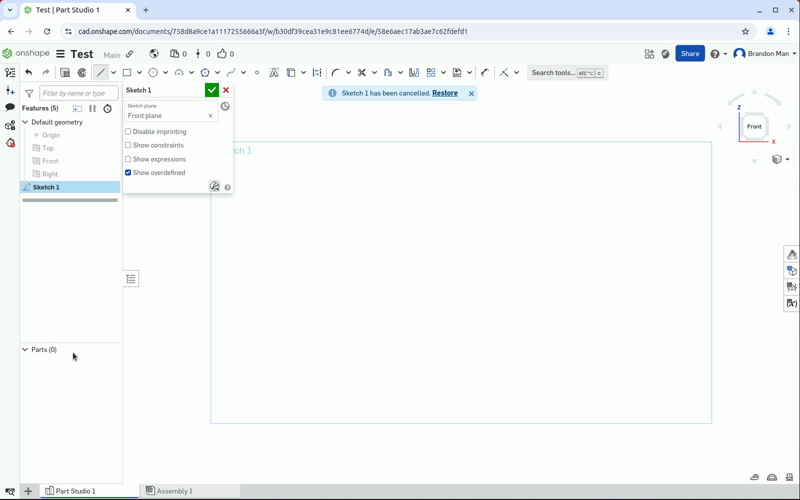
key_down(shift)
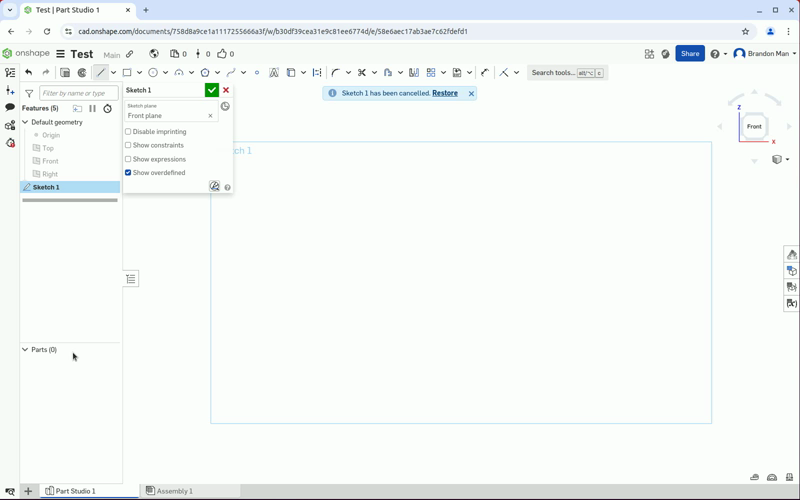
mouse_move(348, 282)
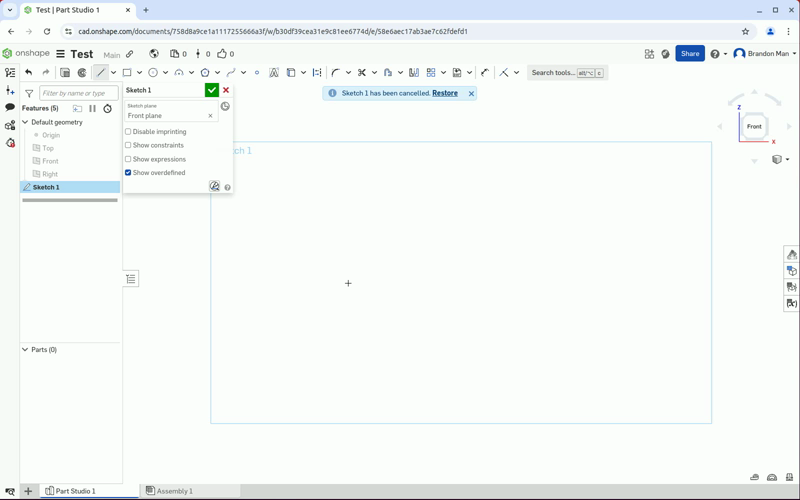
click(348, 282)
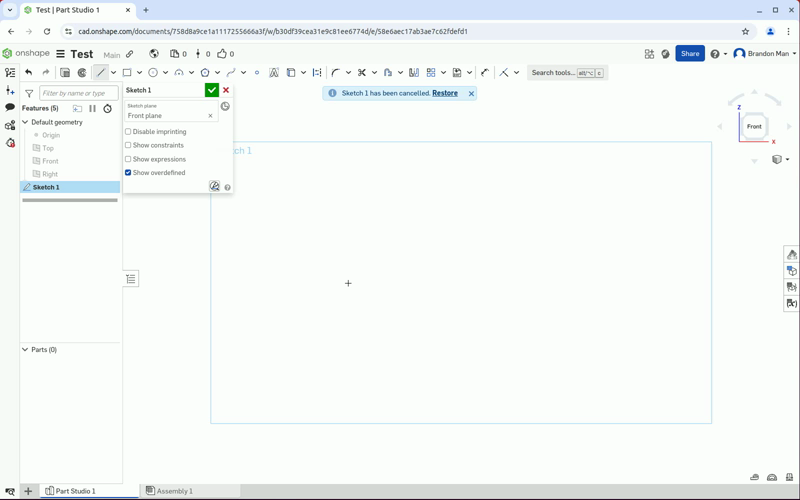
key_up(shift)
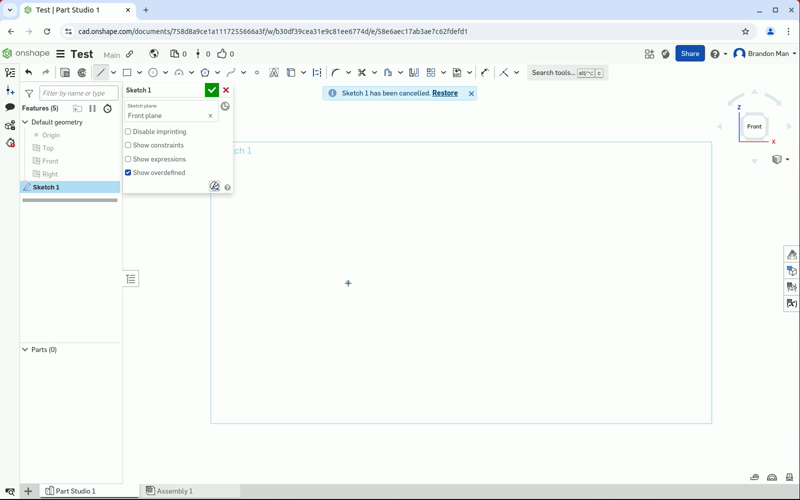
key_down(shift)
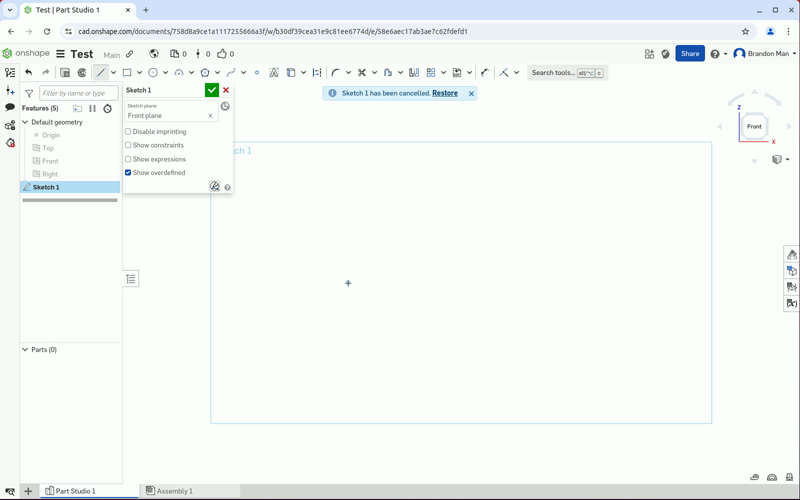
mouse_move(460, 282)
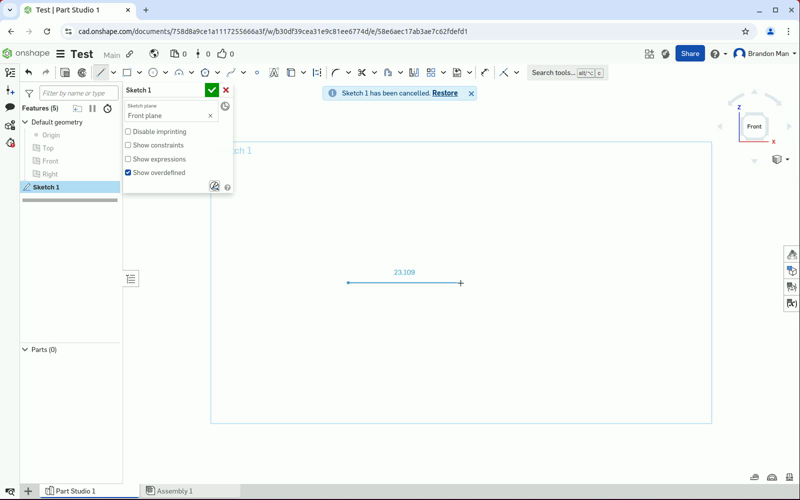
click(460, 282)
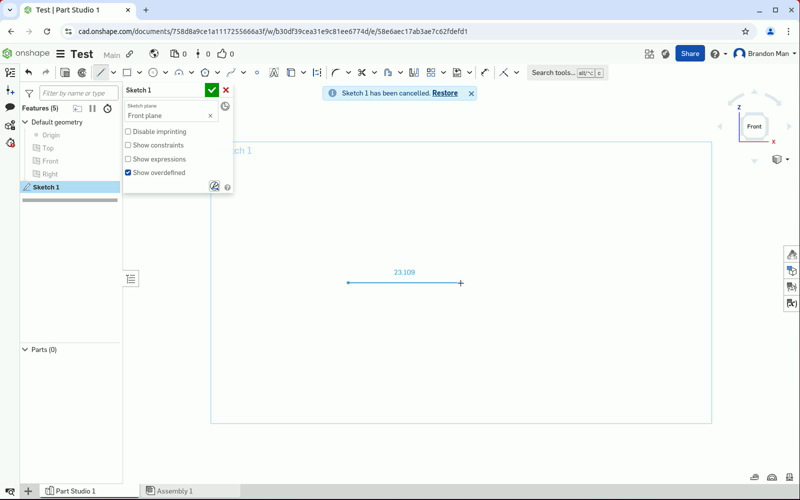
key_up(shift)
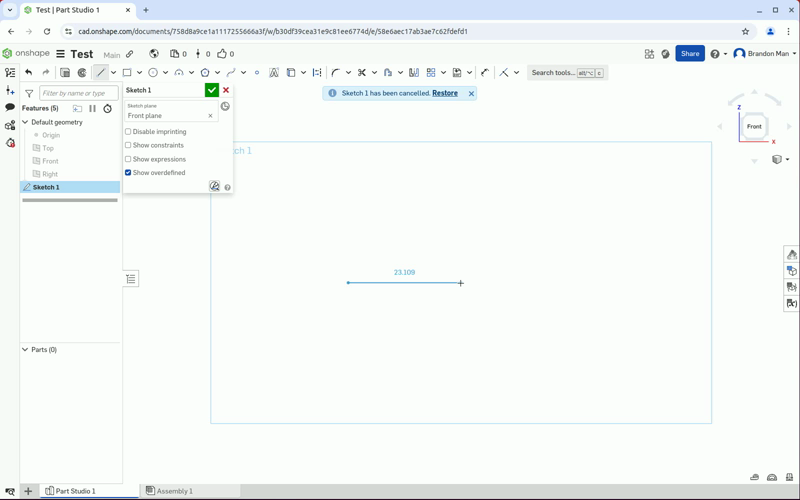
key_down(shift)
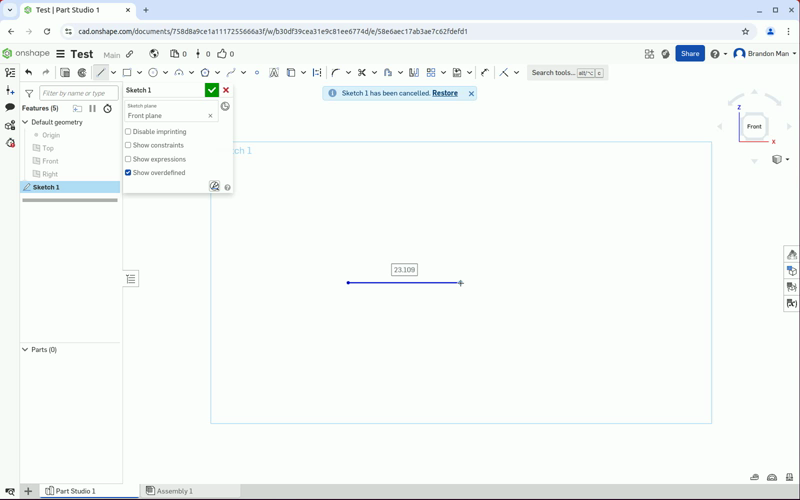
mouse_move(460, 170)
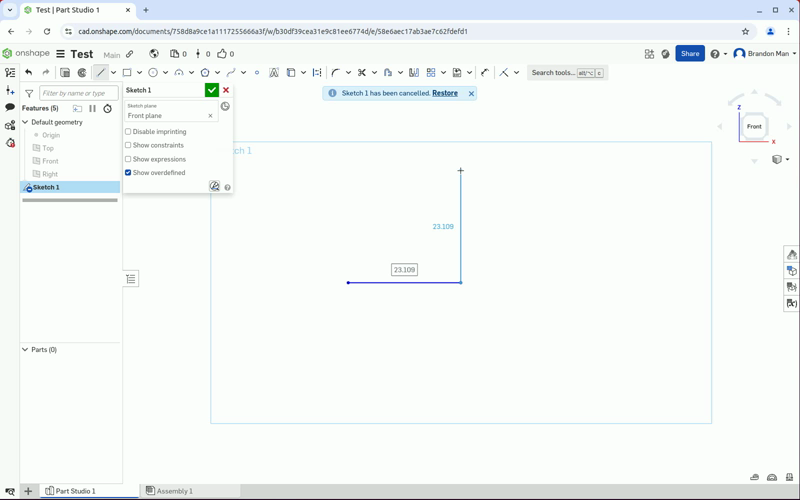
click(460, 170)
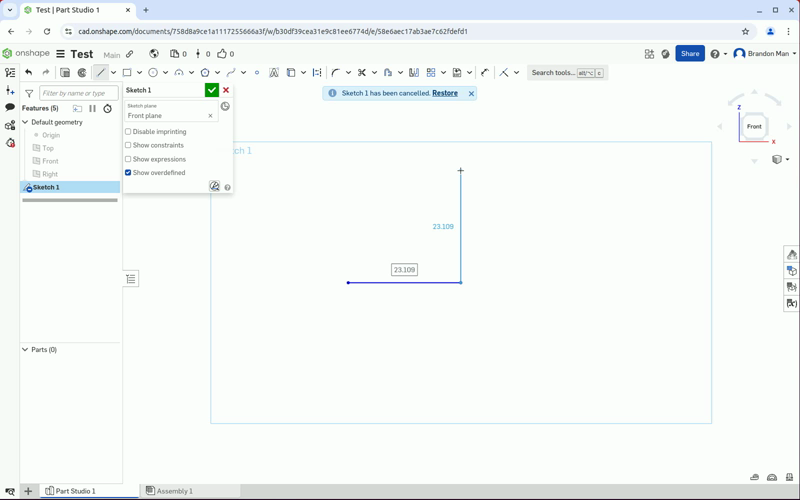
key_up(shift)
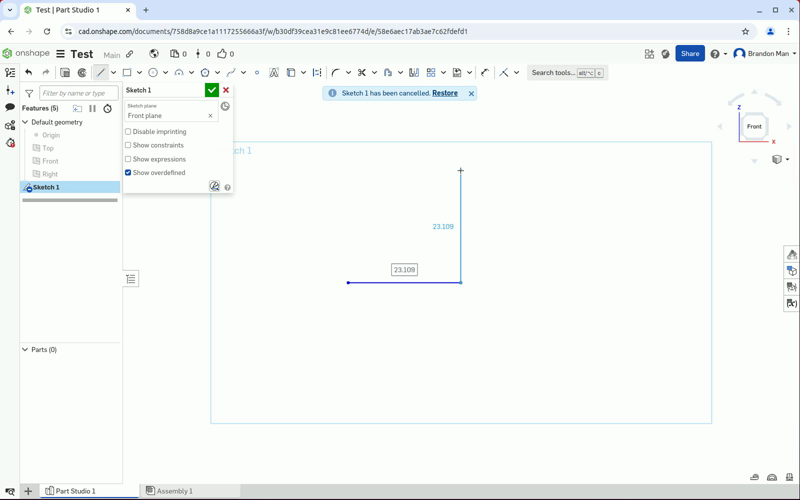
key_down(shift)
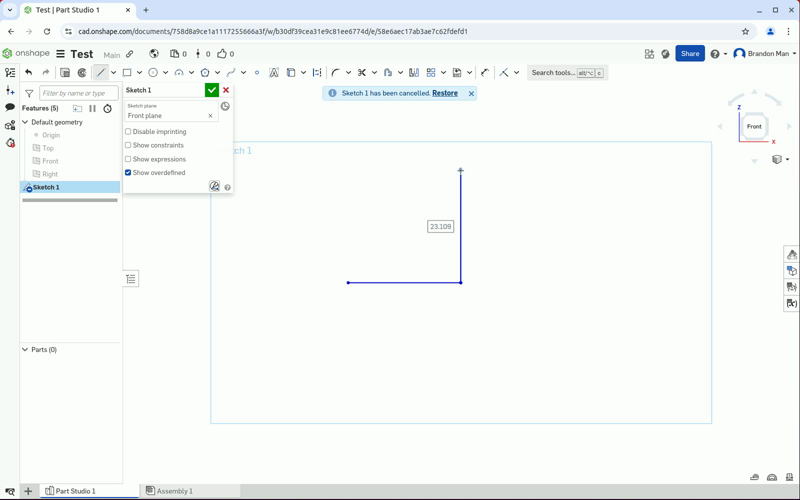
mouse_move(348, 170)
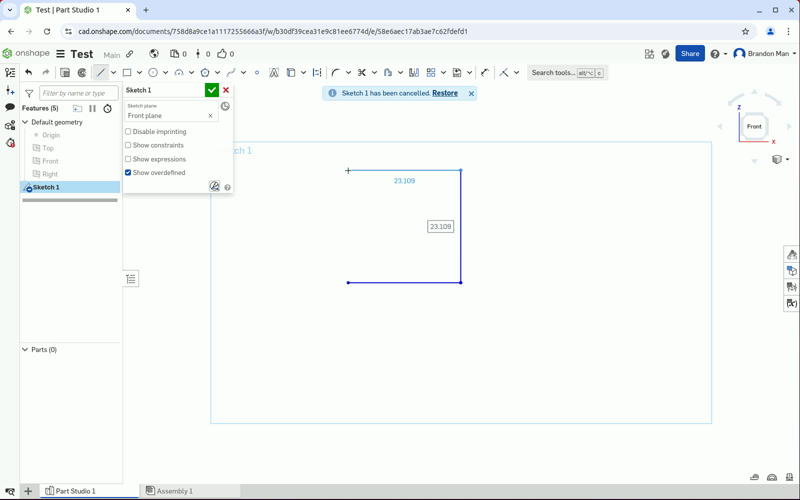
click(348, 170)
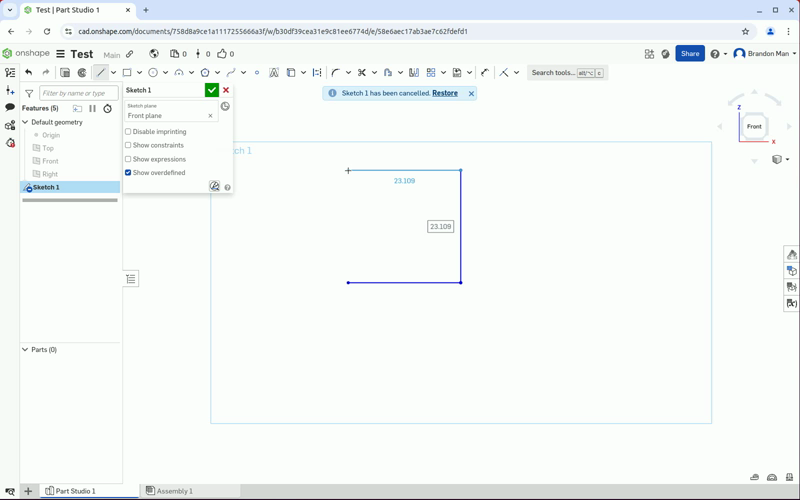
key_up(shift)
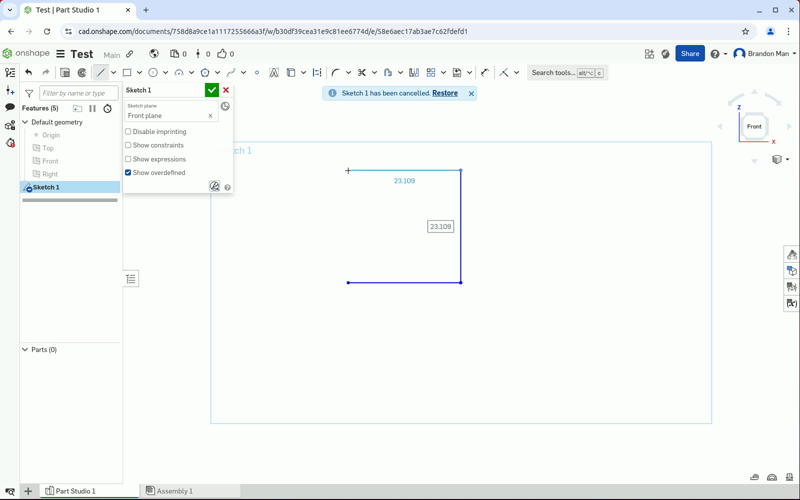
key_down(shift)
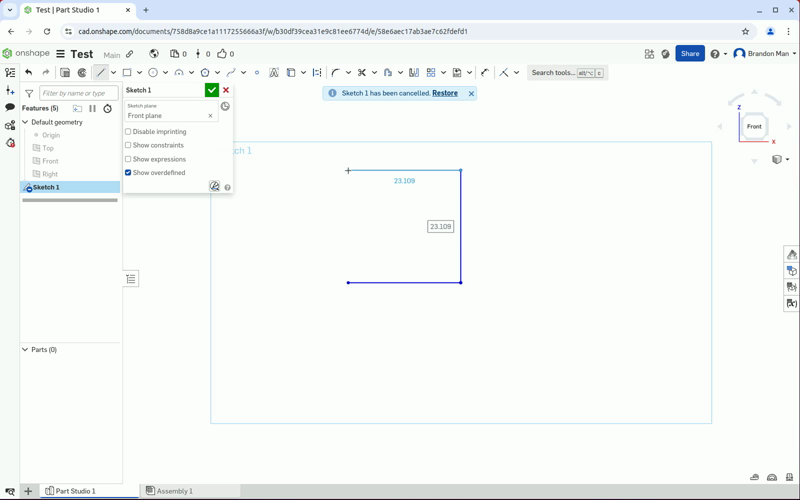
mouse_move(348, 282)
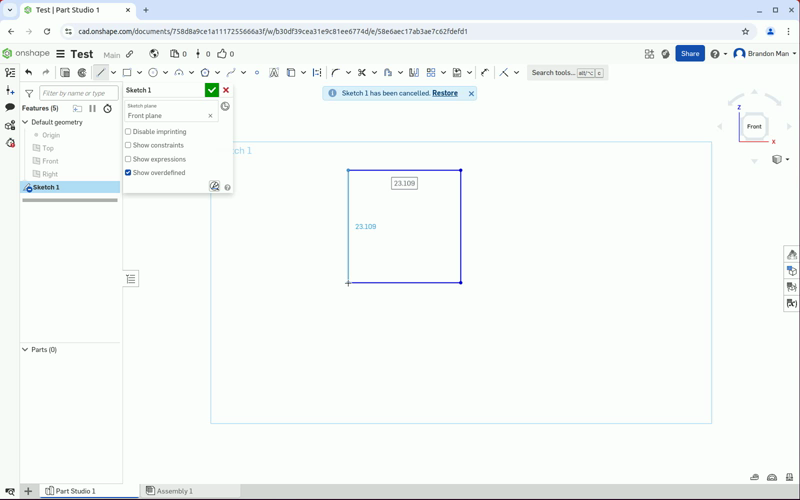
key_up(shift)
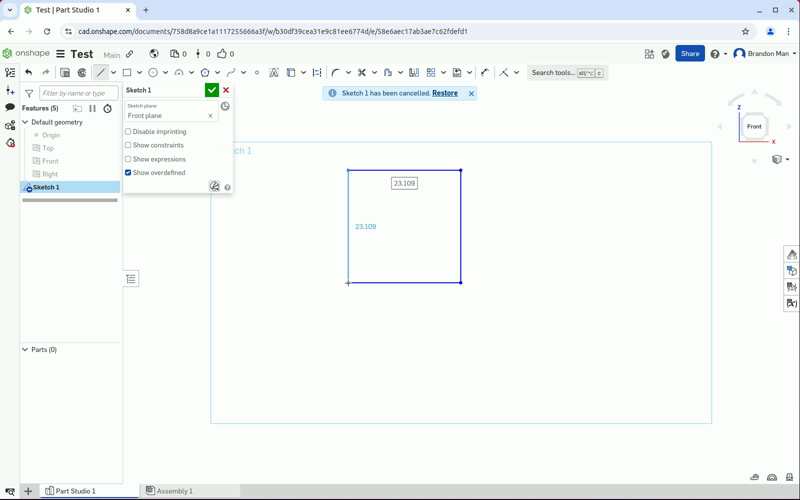
click(348, 282)
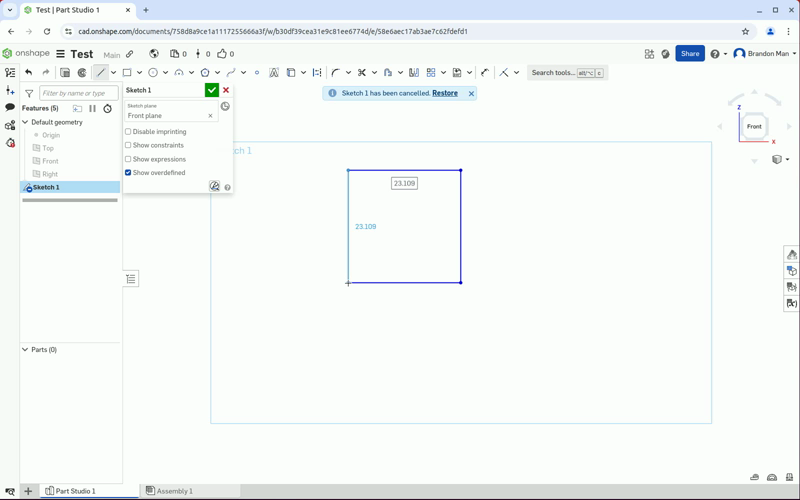
key(esc)
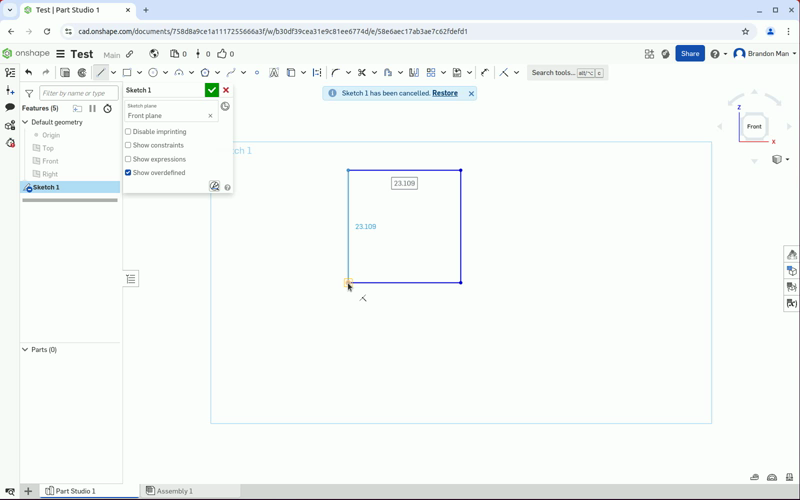
mouse_move(375, 237)
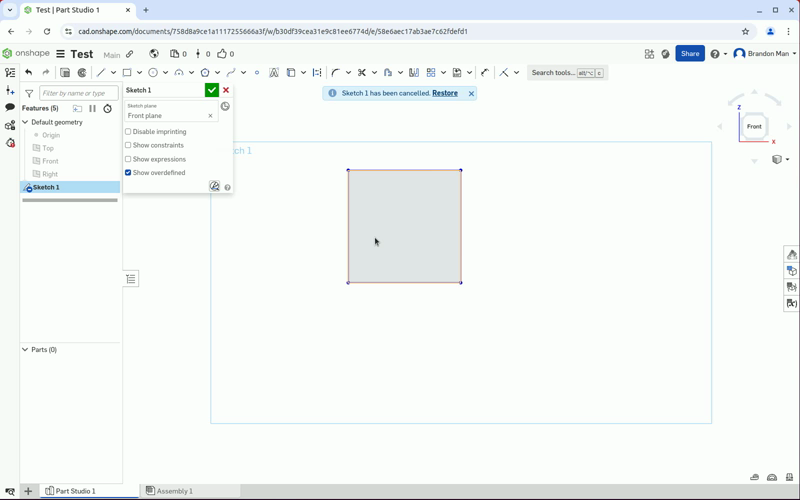
click(375, 237)
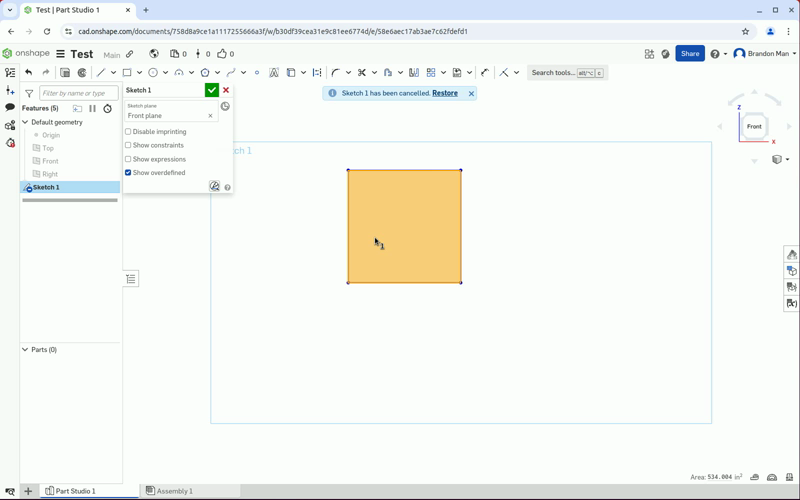
mouse_move(73, 352)
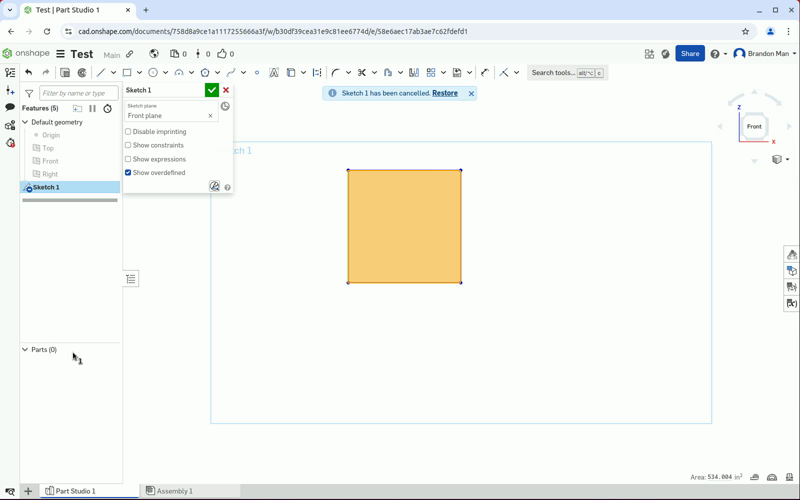
key(shift+y)
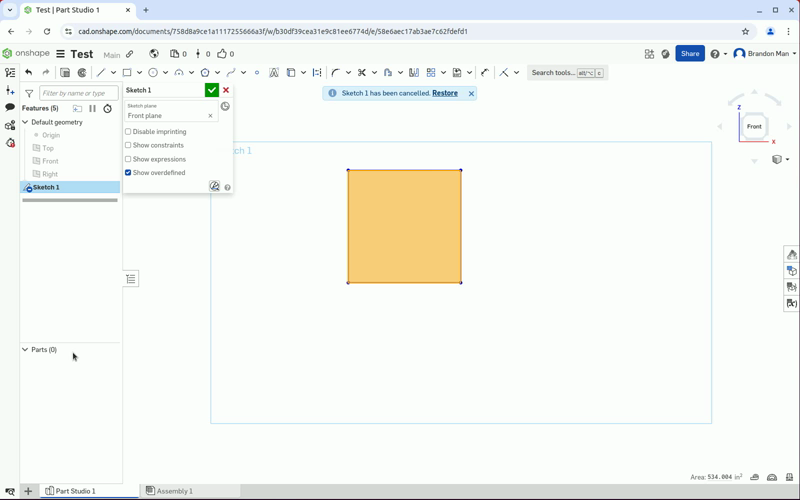
key(shift+e)
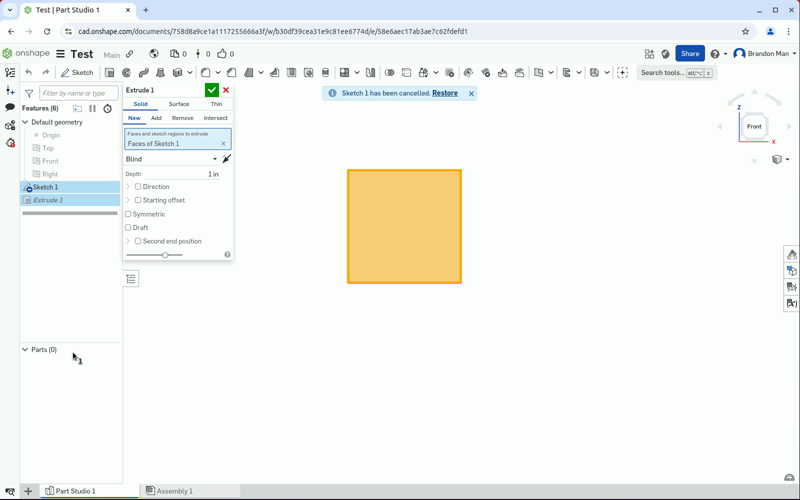
mouse_move(143, 106)
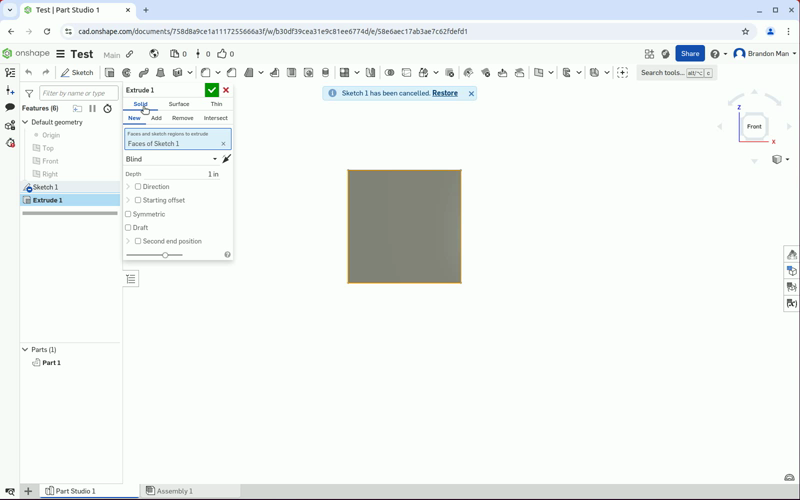
click(143, 106)
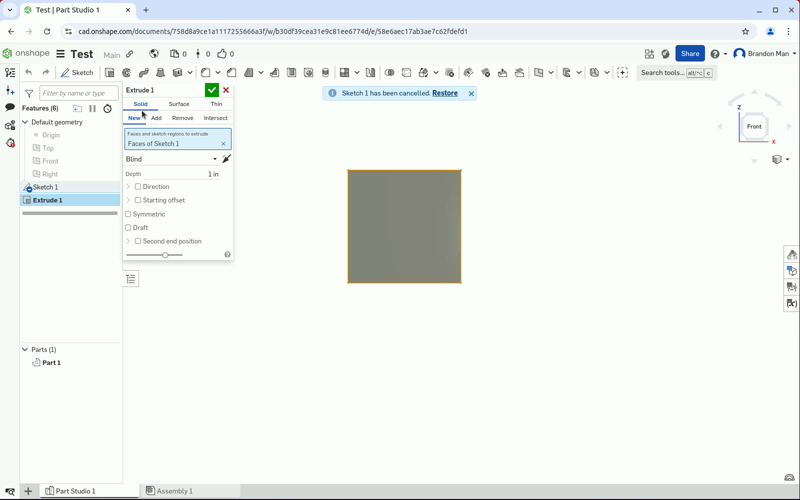
mouse_move(137, 120)
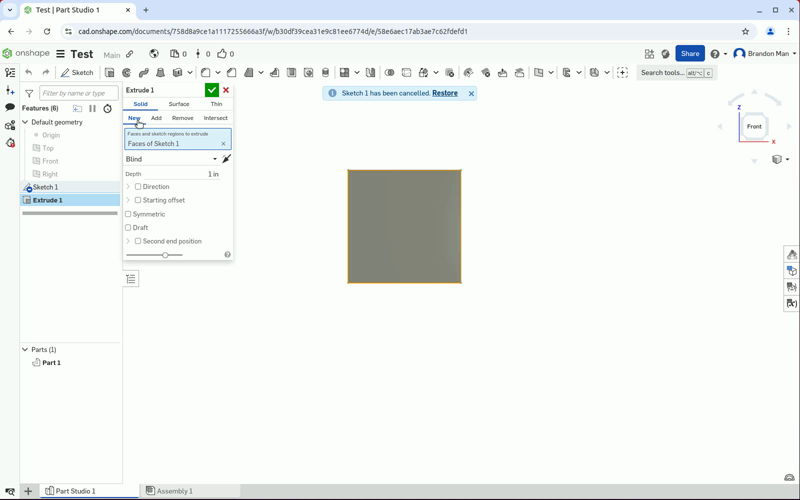
click(137, 120)
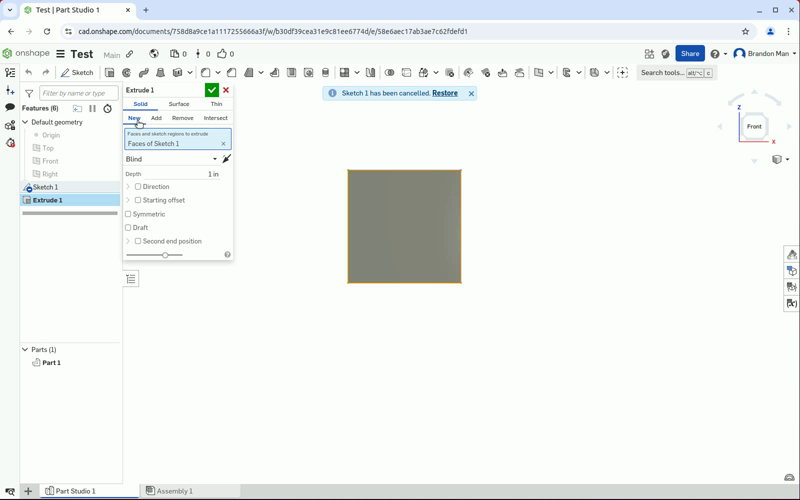
key(tab, 4)
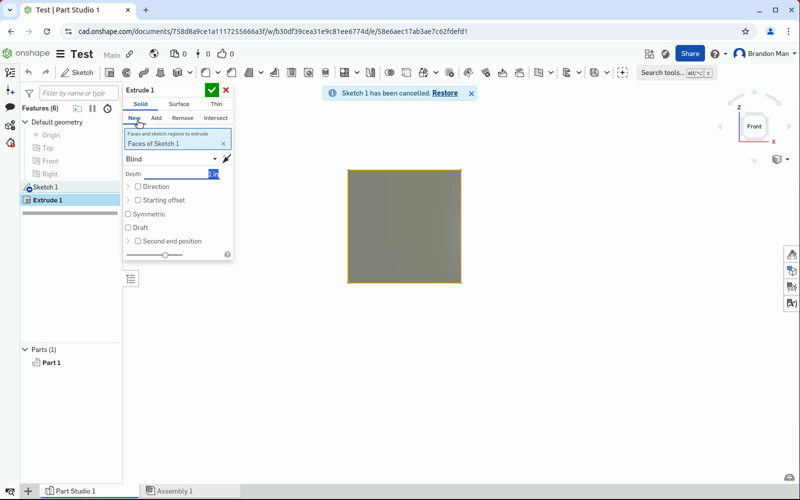
text(23.108)
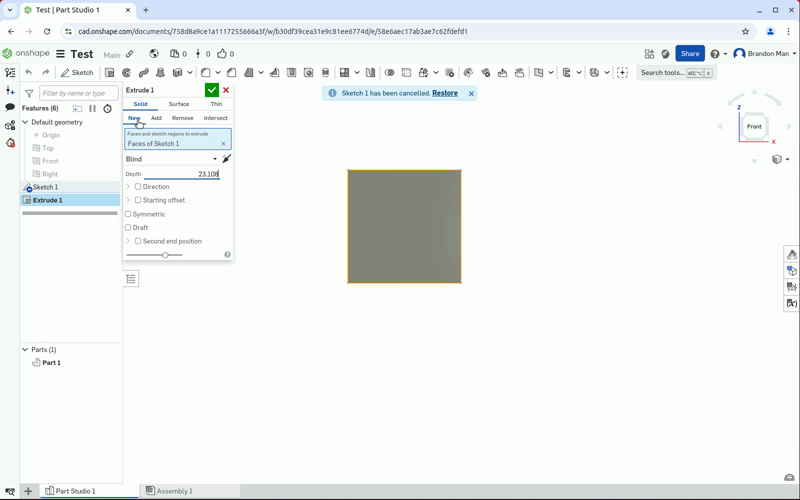
key(enter)
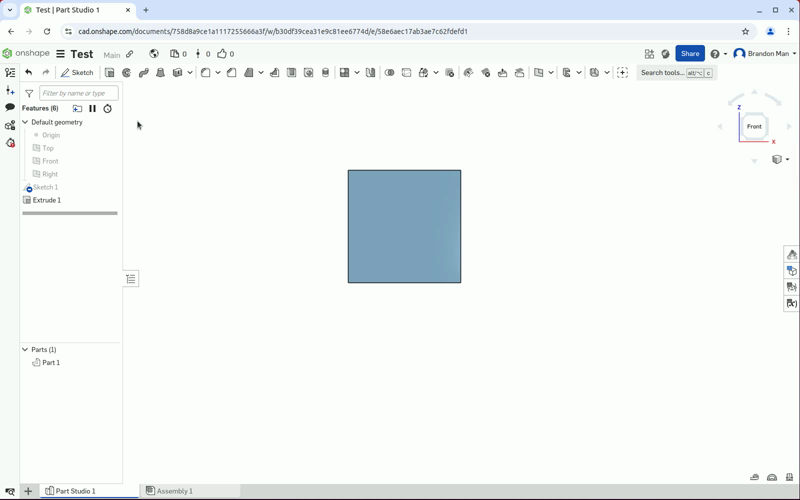
key(shift+h)
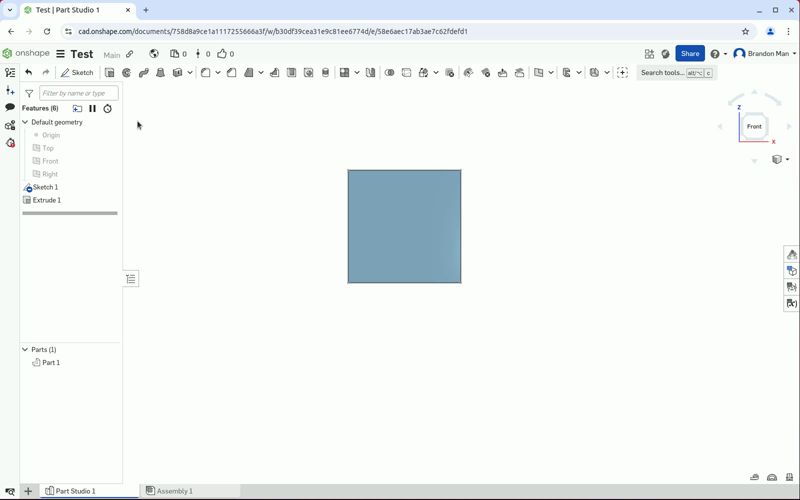
key(shift+h)
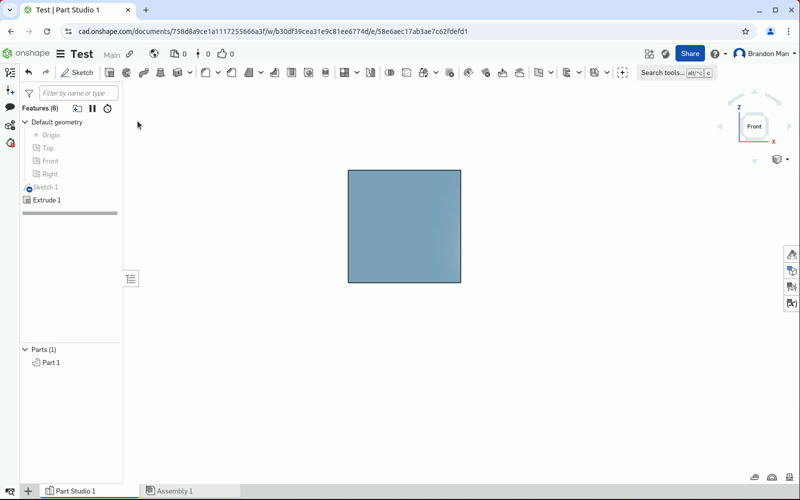
mouse_move(73, 189)
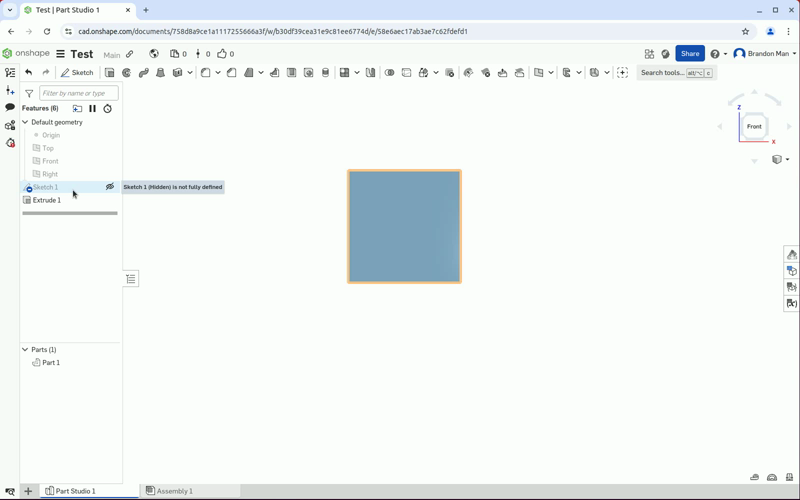
click(73, 189)
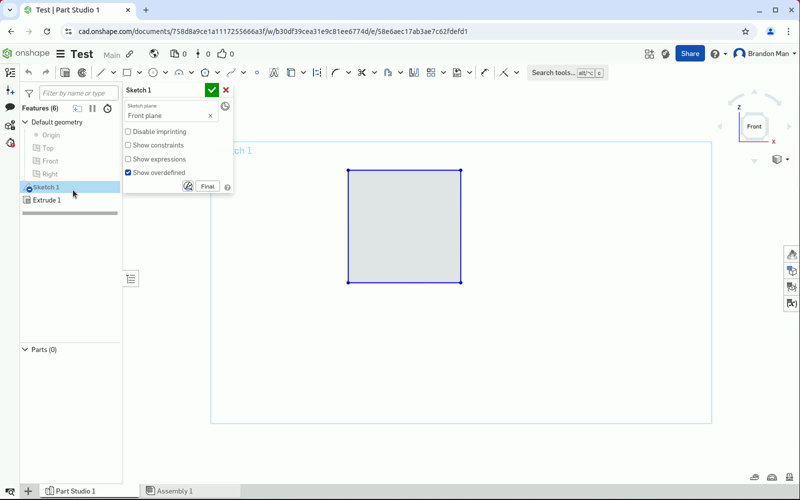
mouse_move(229, 92)
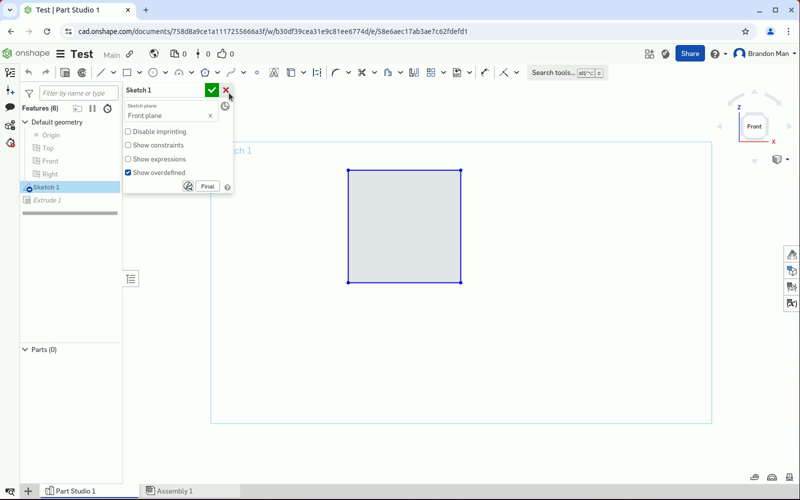
click(229, 92)
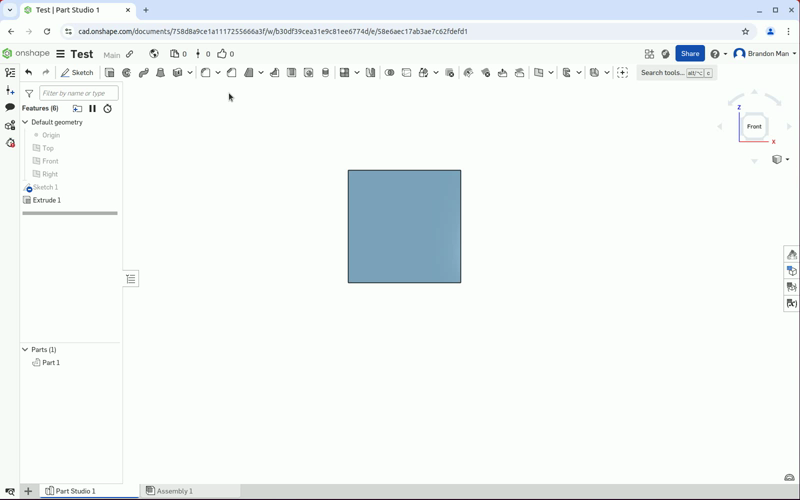
mouse_move(541, 75)
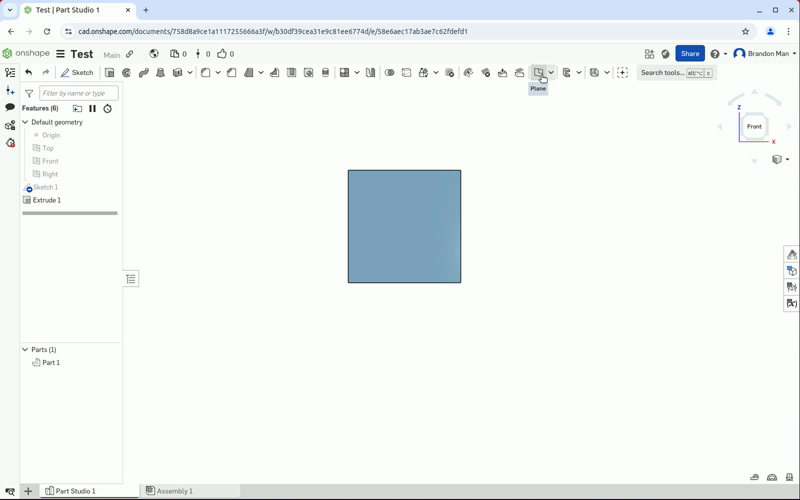
click(541, 75)
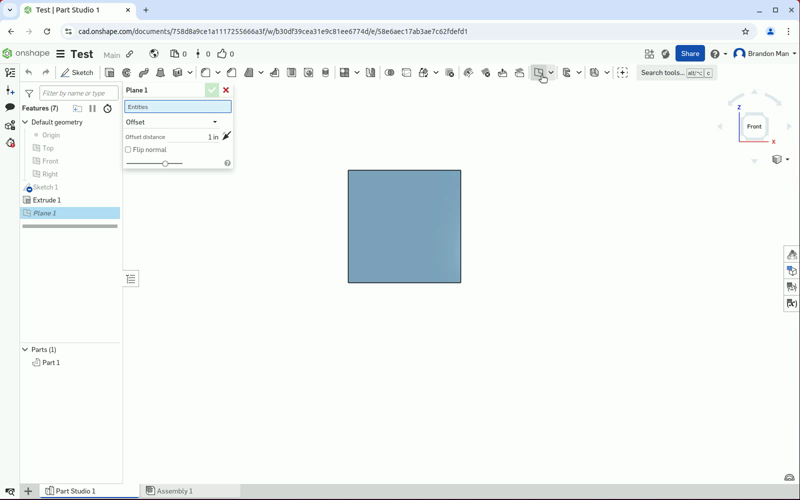
mouse_move(73, 163)
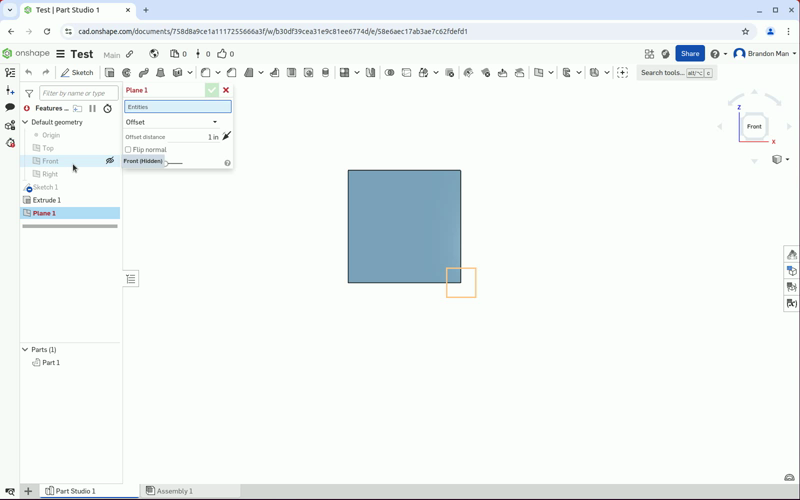
click(73, 163)
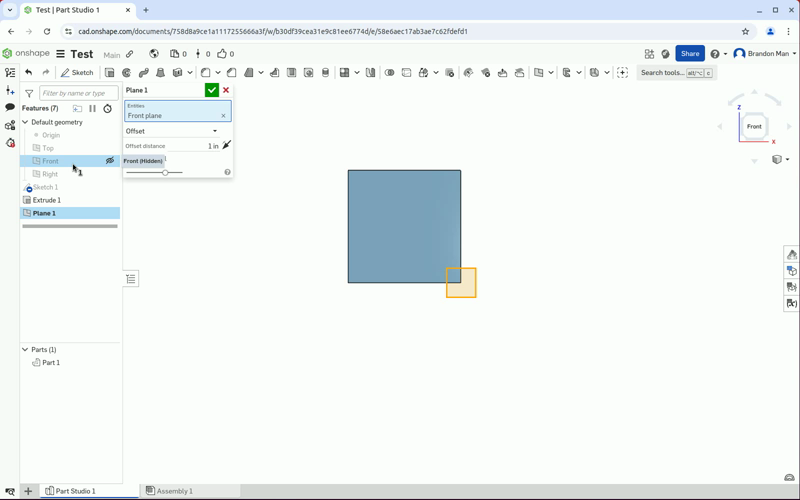
key(tab, 2)
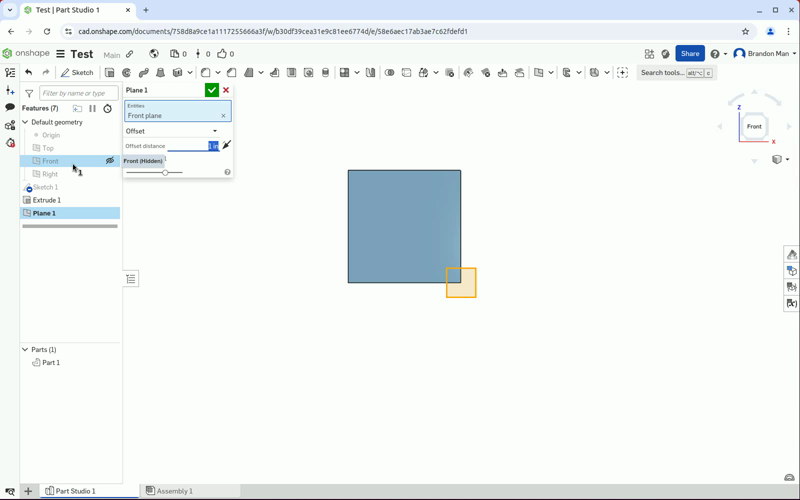
text(23.108)
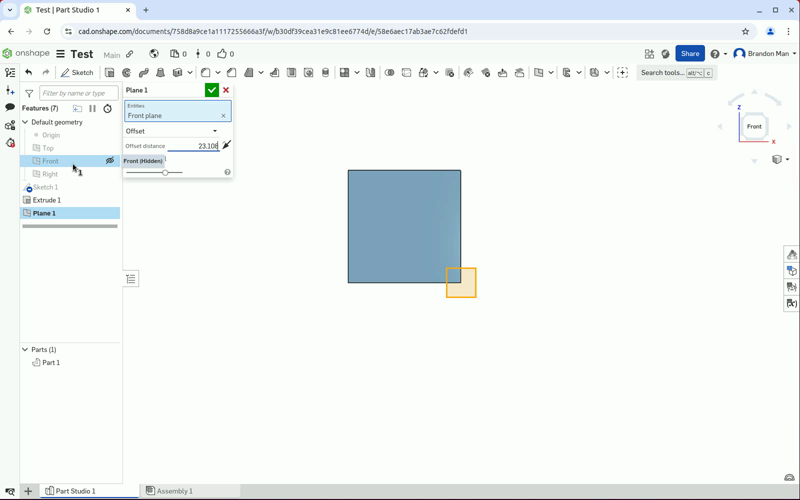
key(enter, 2)
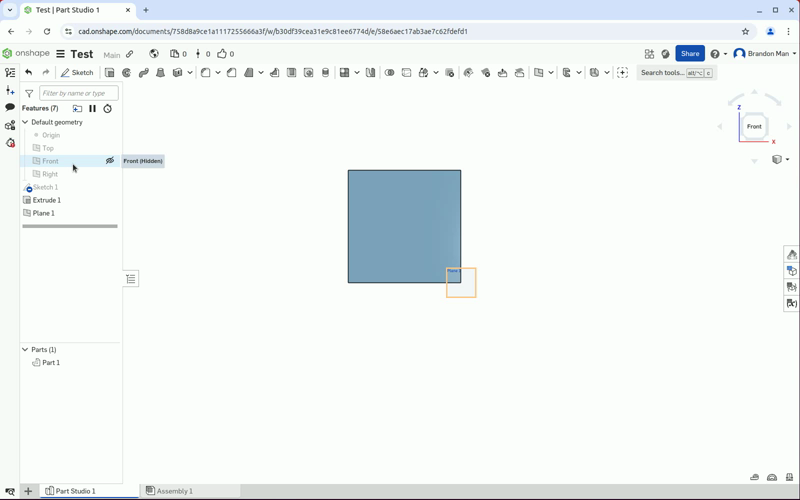
key(shift+s)
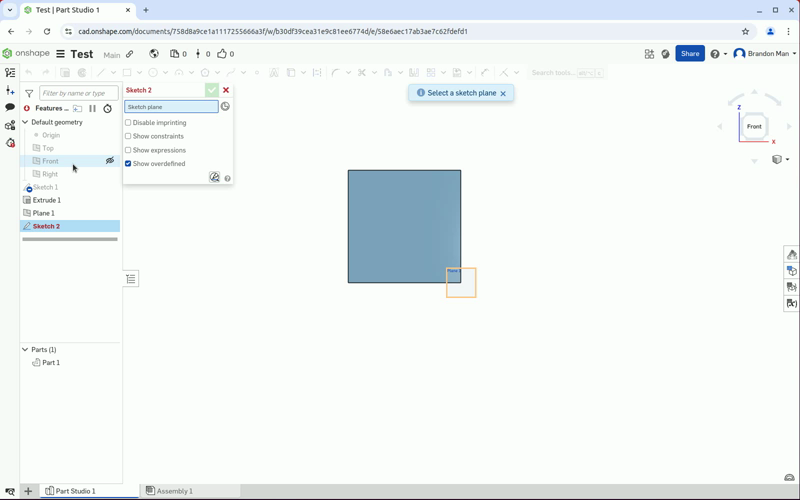
mouse_move(73, 215)
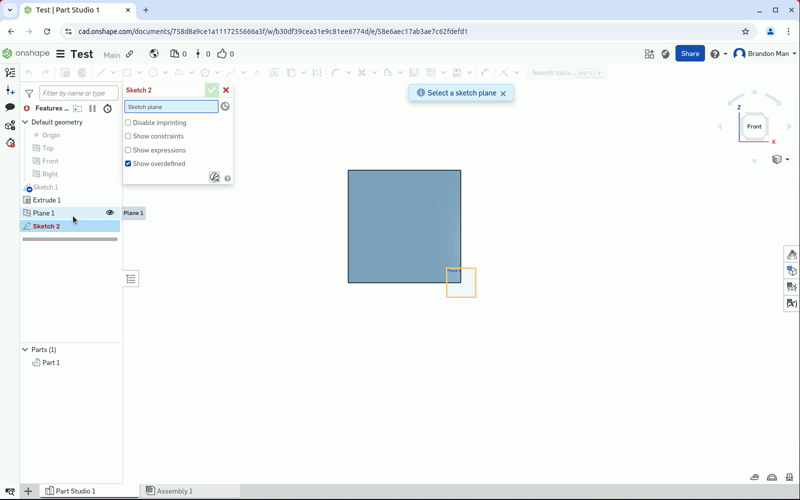
click(73, 215)
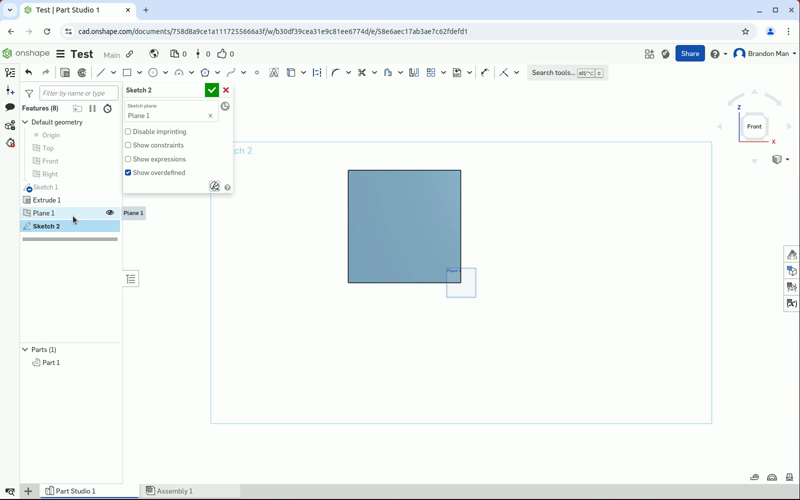
mouse_move(73, 352)
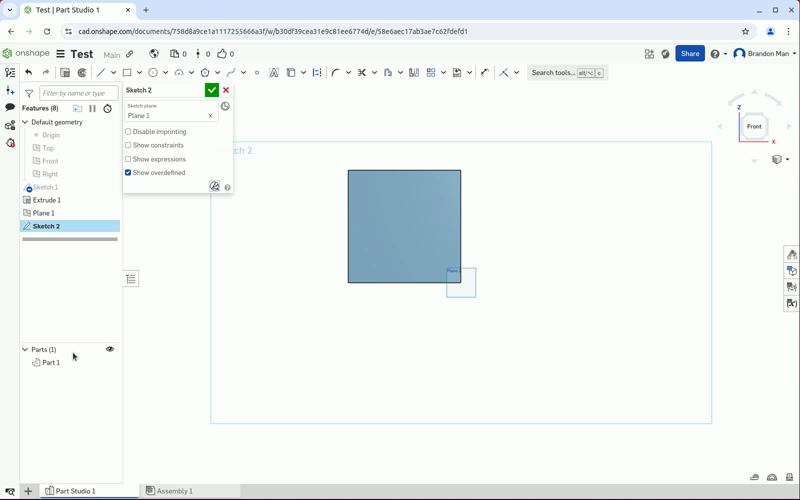
key(y)
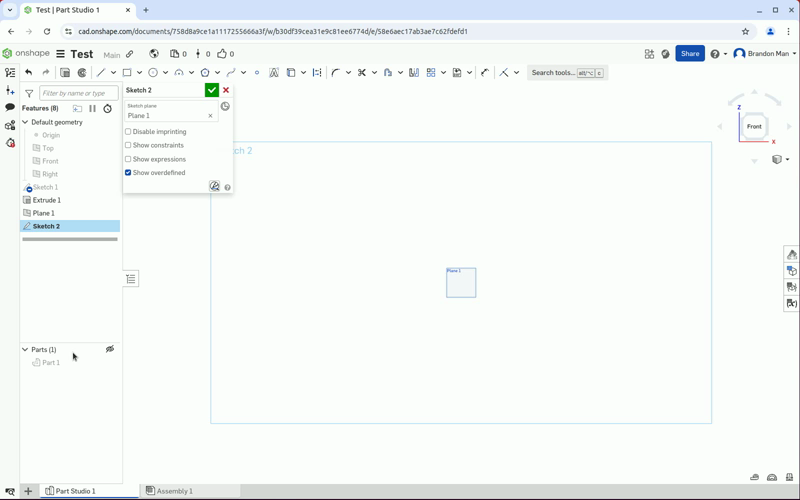
key(l)
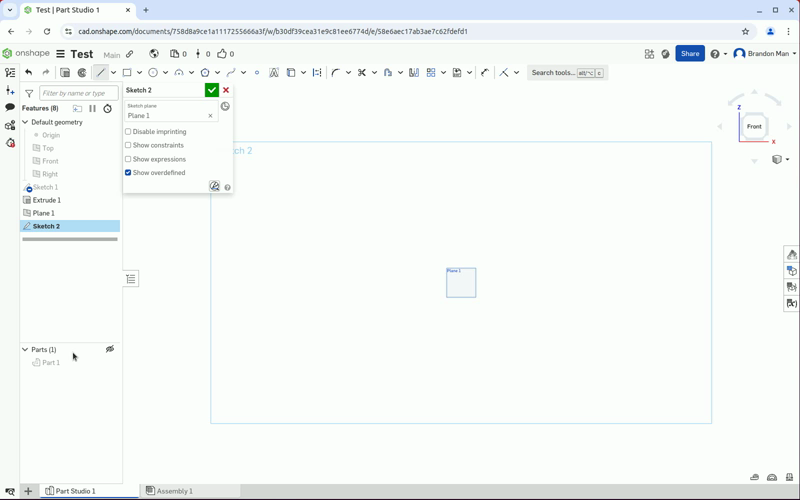
key_down(shift)
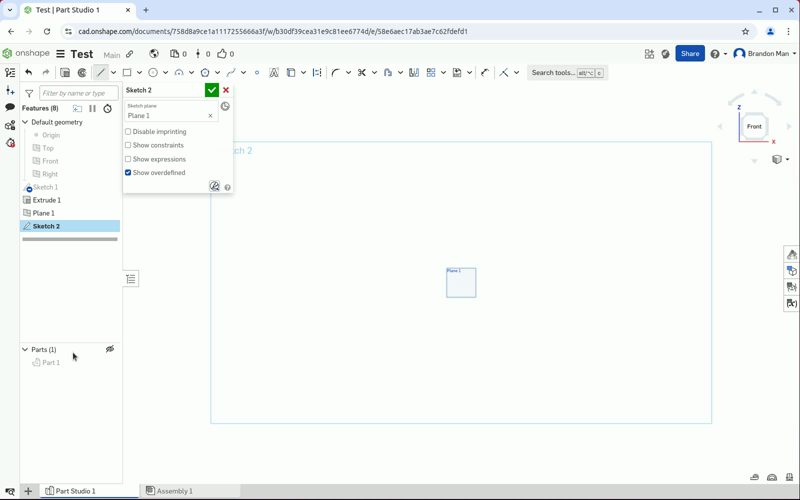
mouse_move(404, 226)
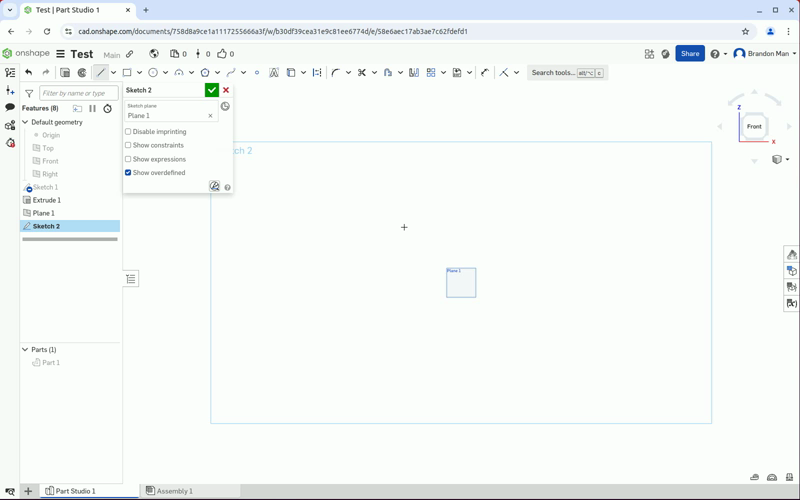
click(404, 226)
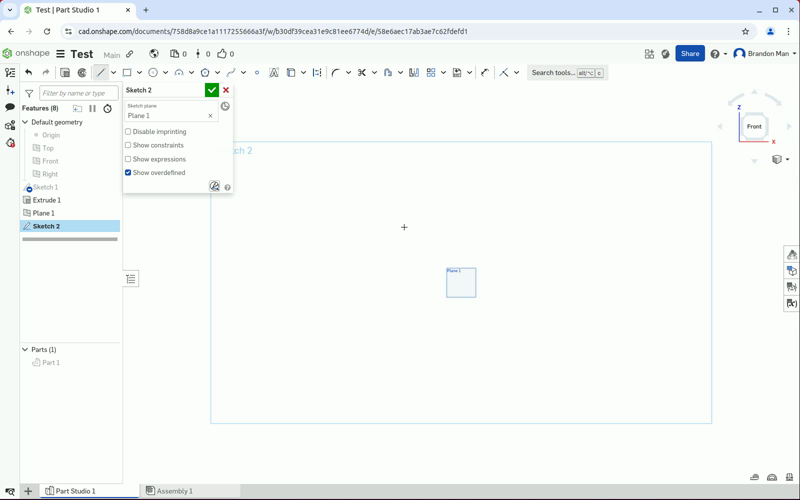
key_up(shift)
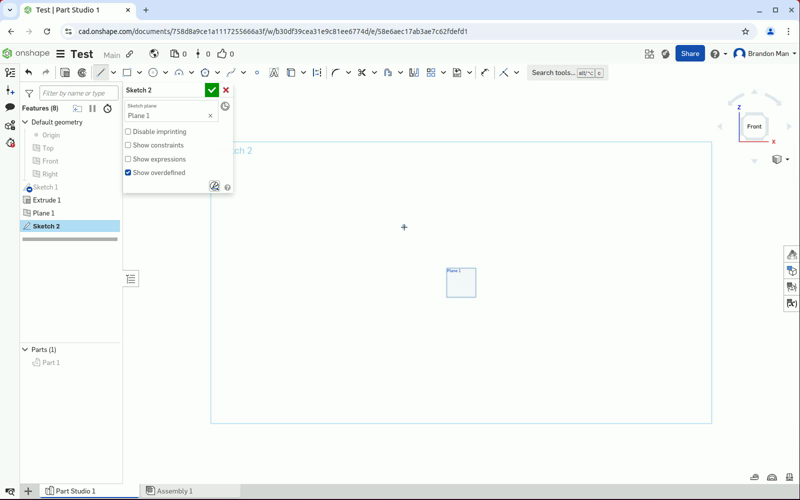
key_down(shift)
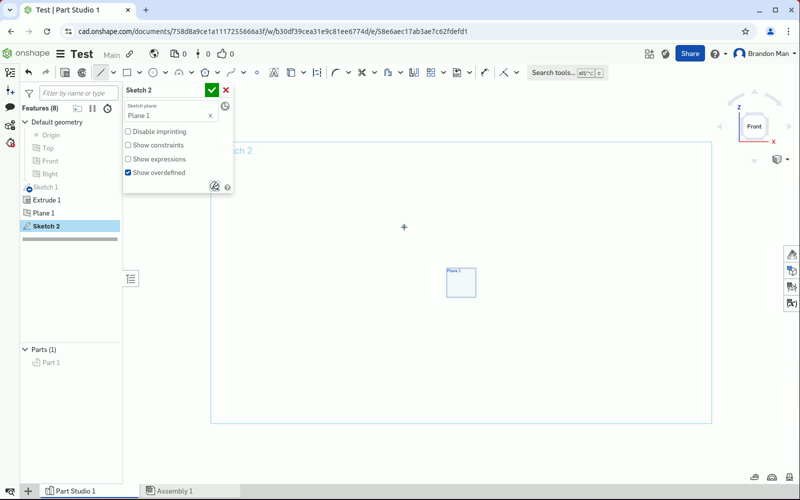
mouse_move(434, 226)
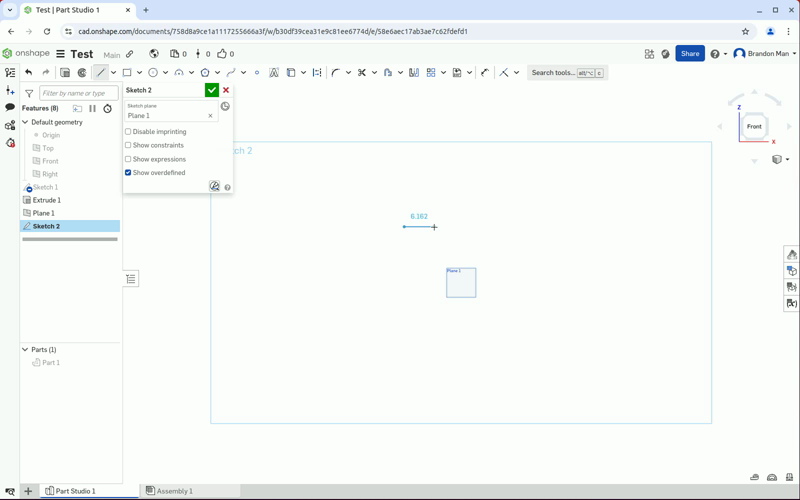
mouse_move(461, 226)
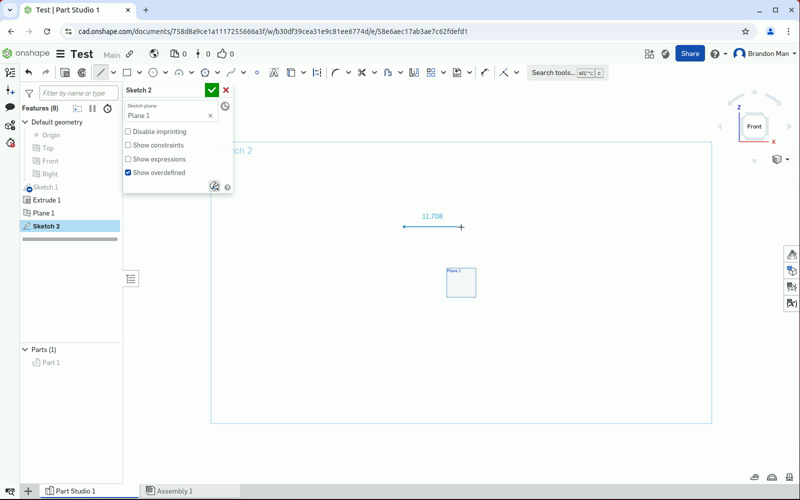
click(461, 226)
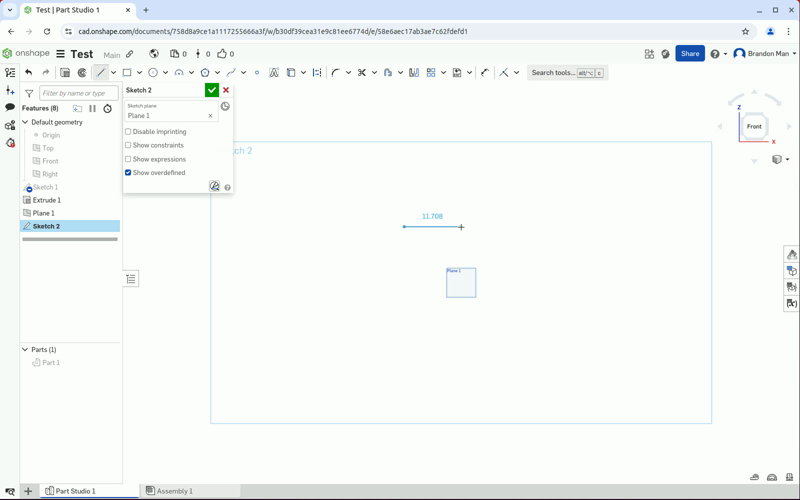
key_up(shift)
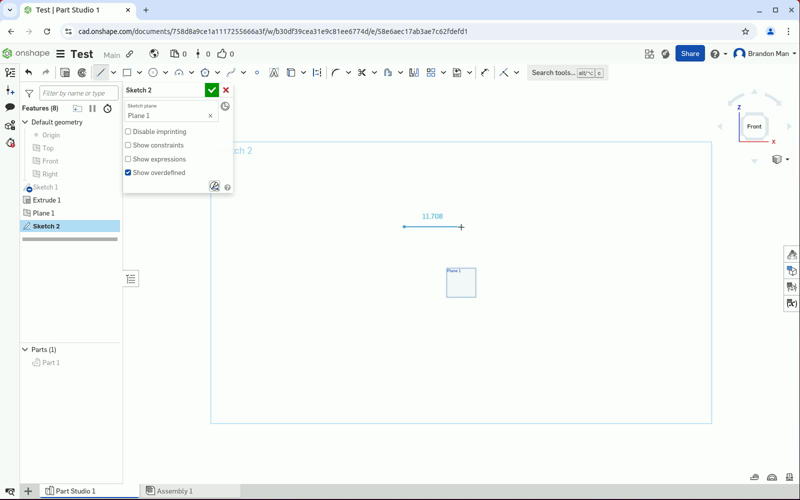
key_down(shift)
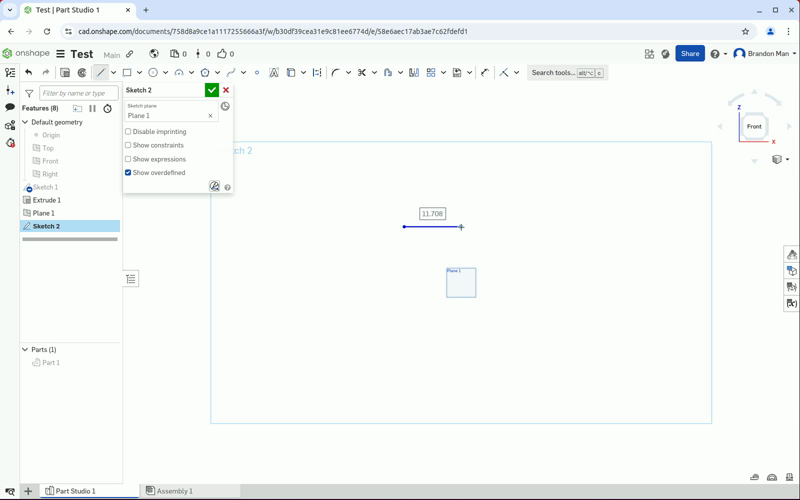
mouse_move(491, 226)
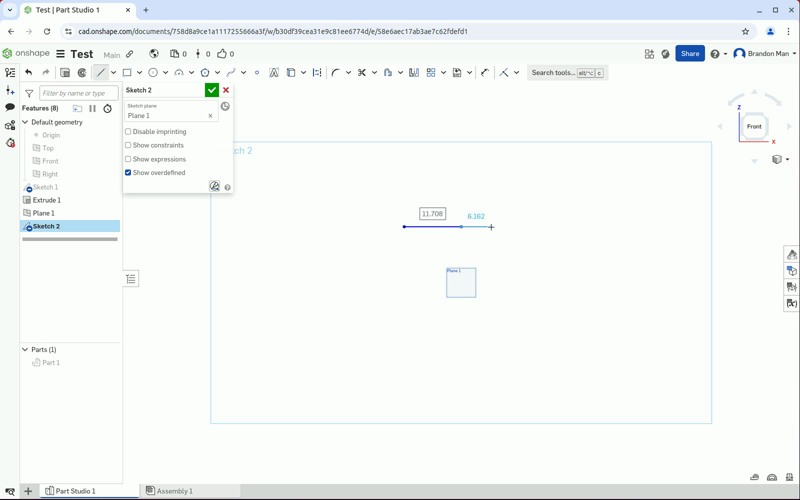
mouse_move(461, 169)
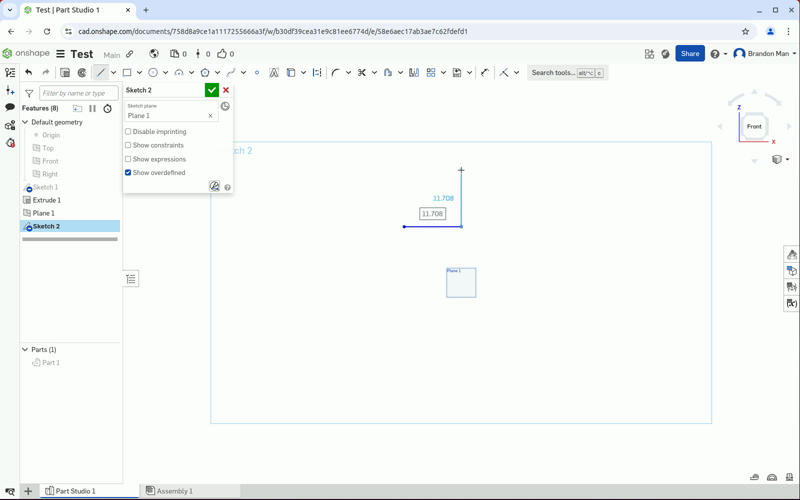
click(461, 169)
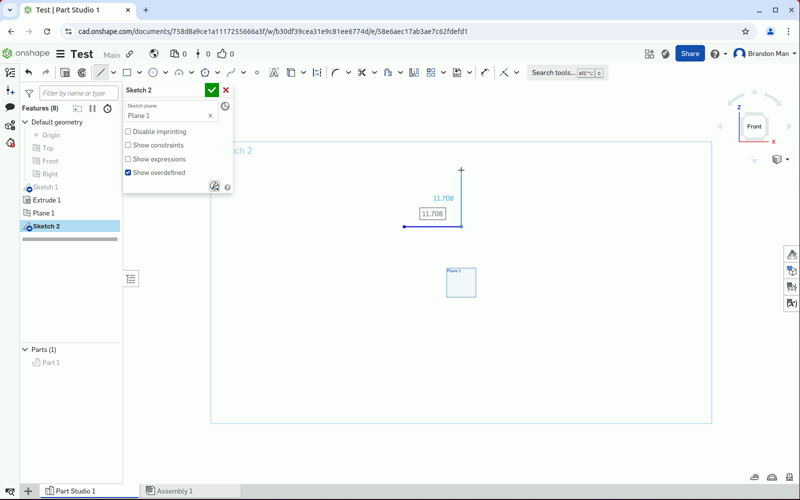
key_up(shift)
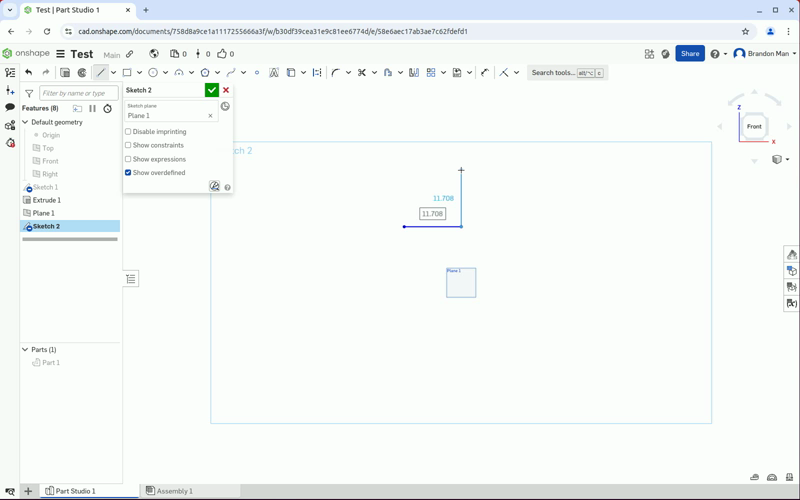
key_down(shift)
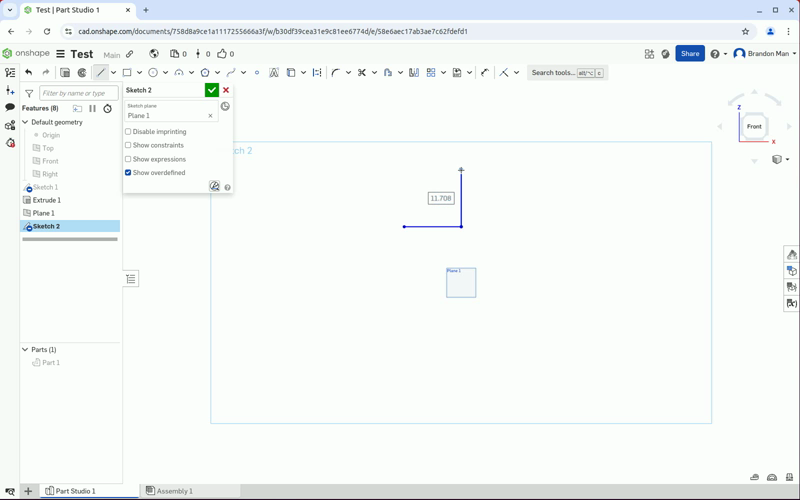
mouse_move(491, 169)
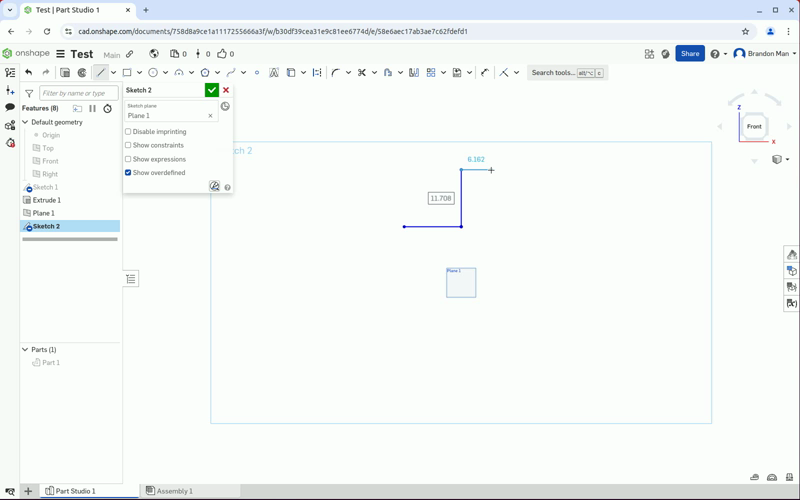
mouse_move(404, 169)
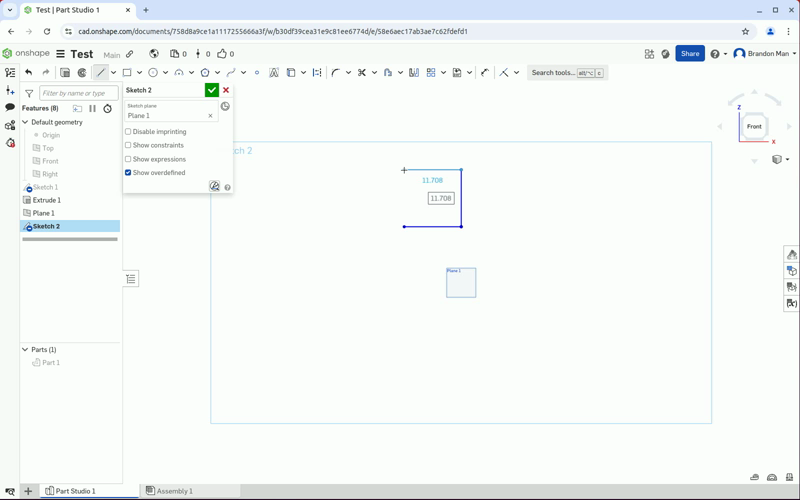
click(404, 169)
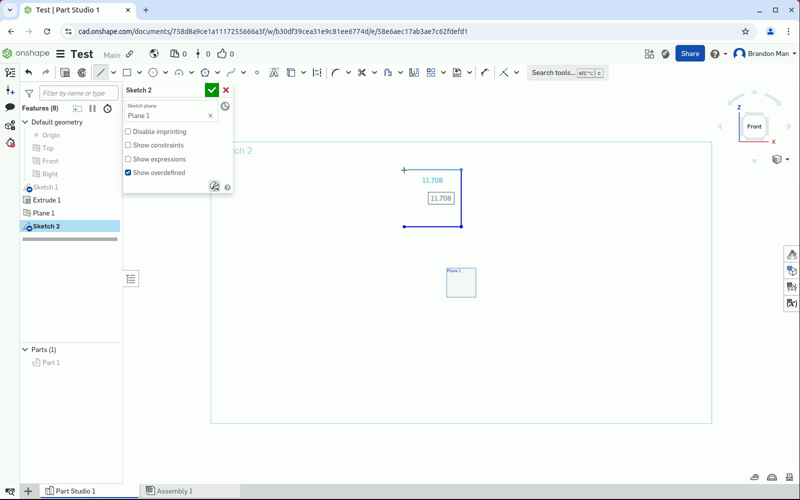
key_up(shift)
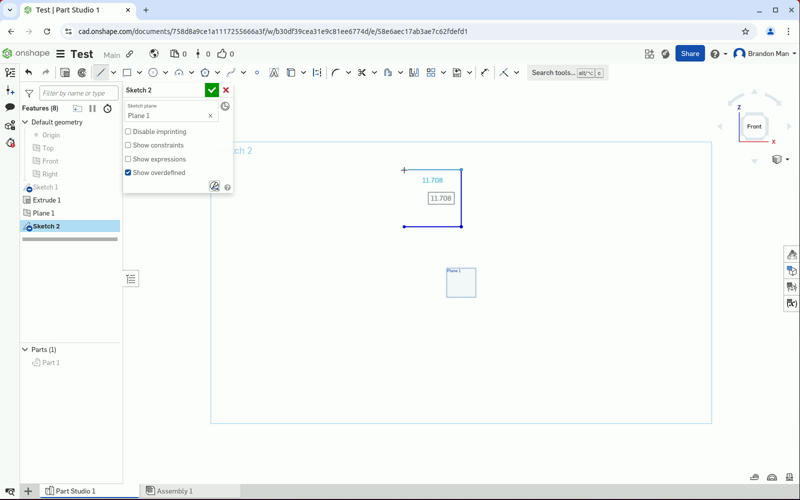
mouse_move(434, 169)
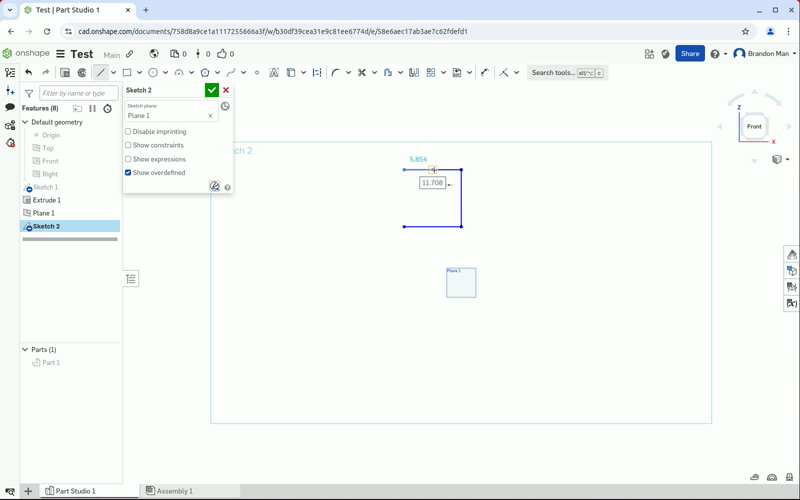
key_down(shift)
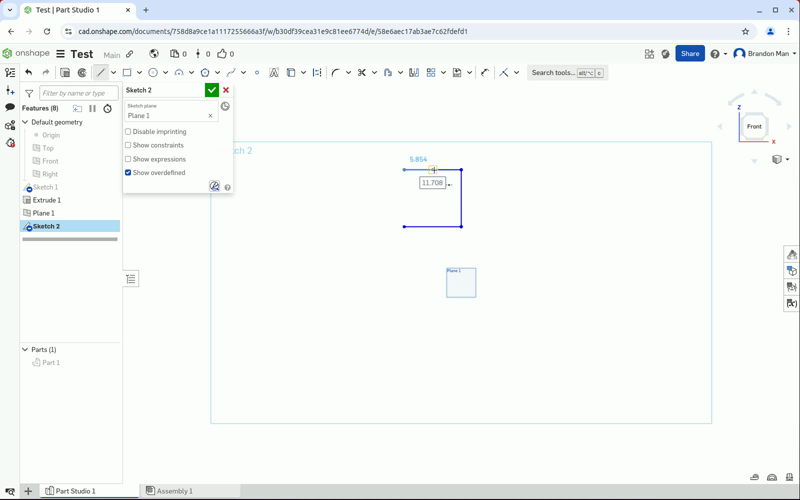
mouse_move(404, 226)
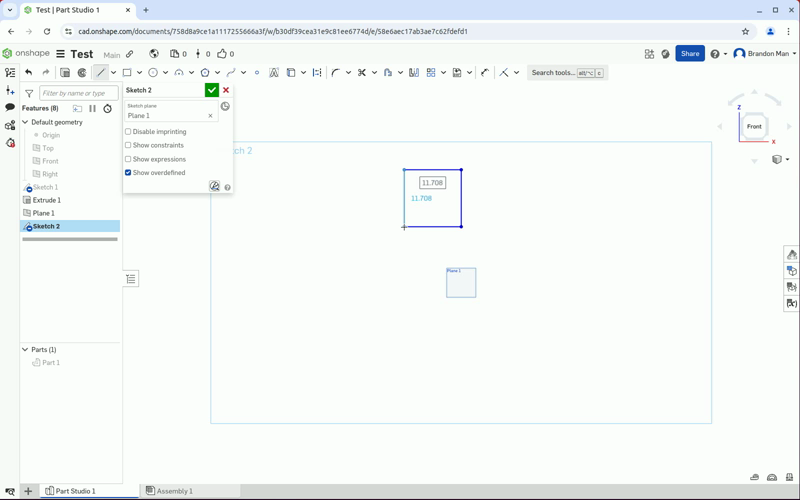
key_up(shift)
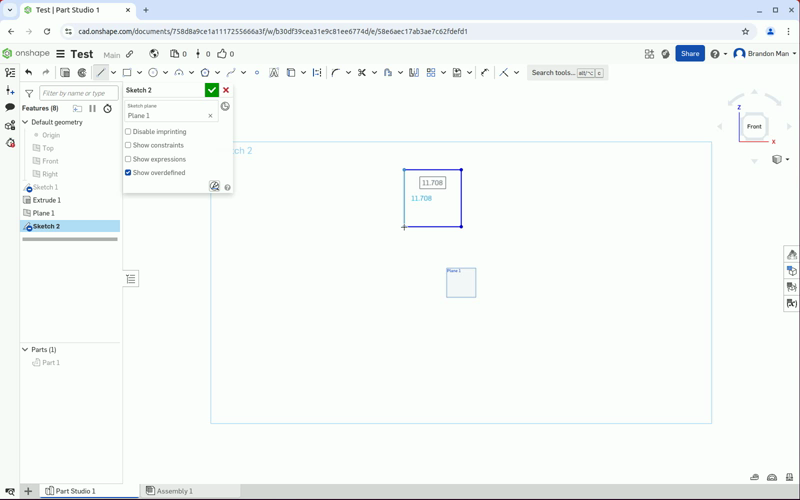
click(404, 226)
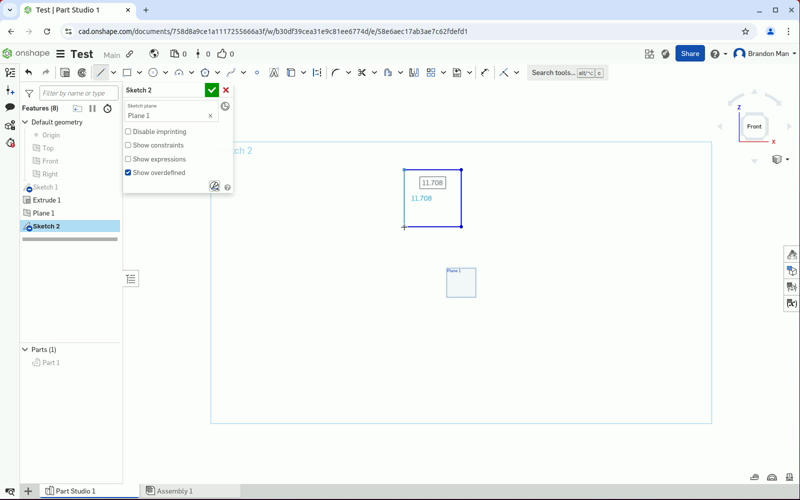
key(esc)
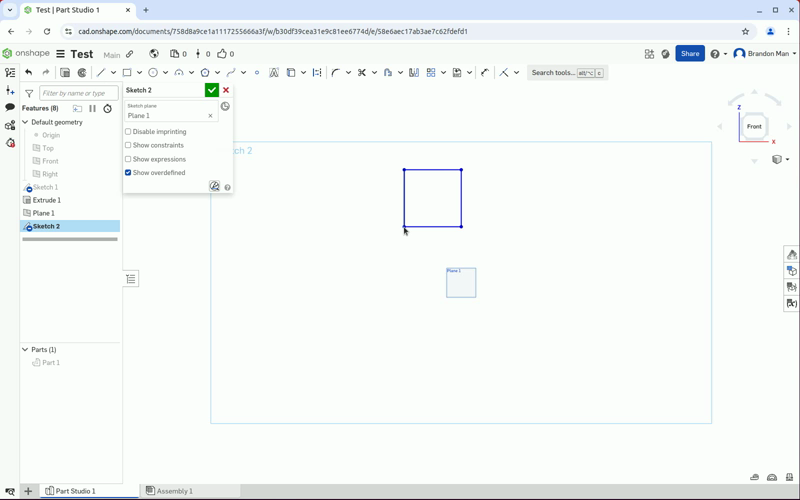
mouse_move(441, 179)
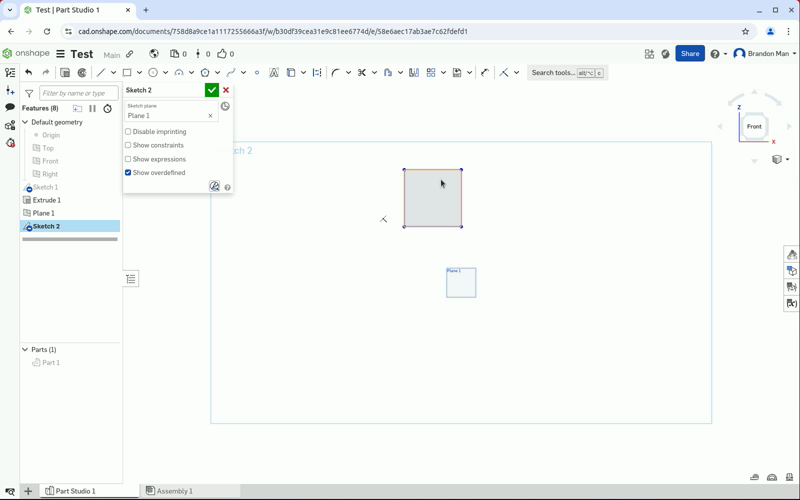
click(441, 179)
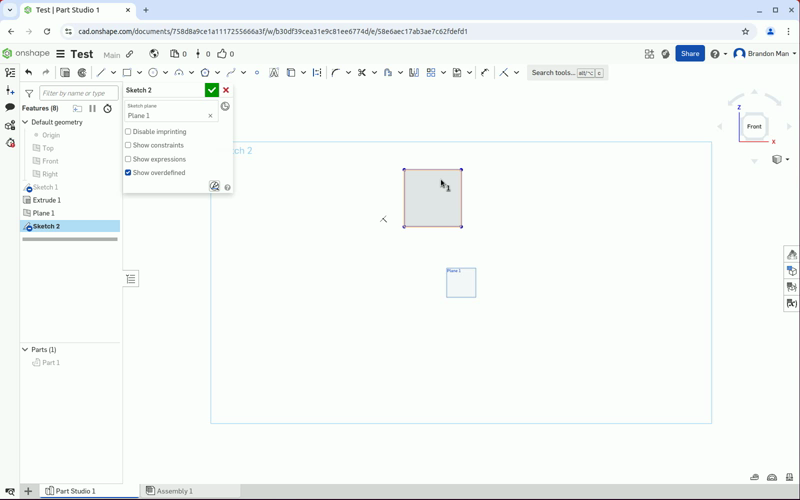
mouse_move(73, 352)
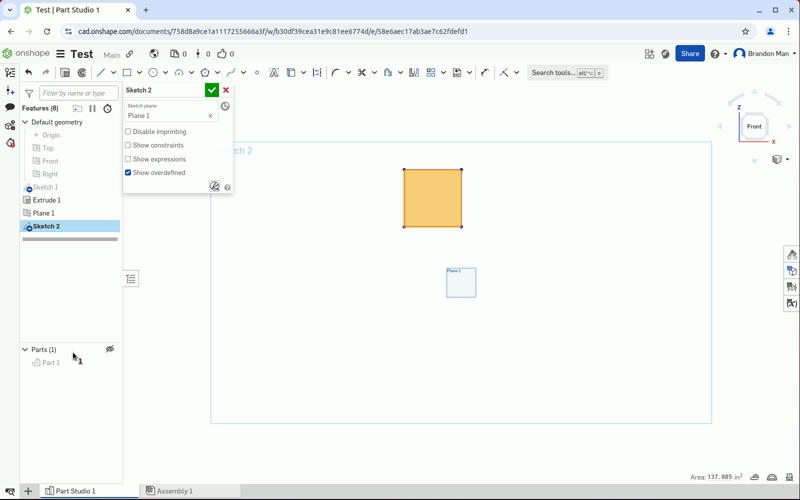
key(shift+y)
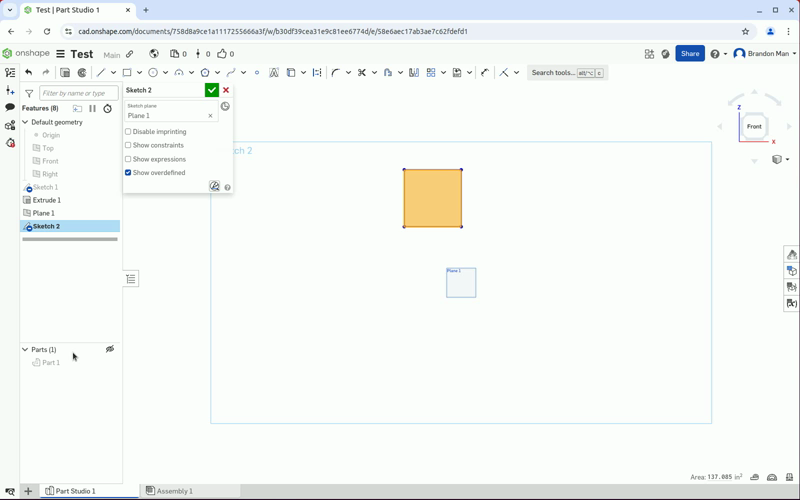
key(shift+e)
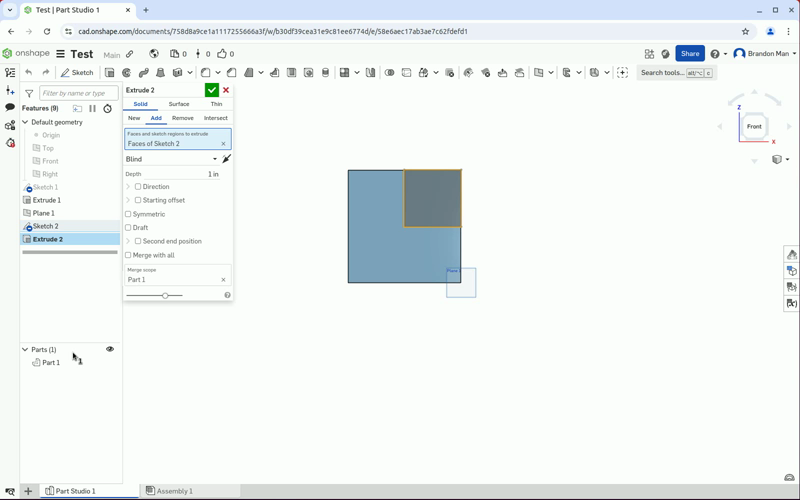
mouse_move(143, 106)
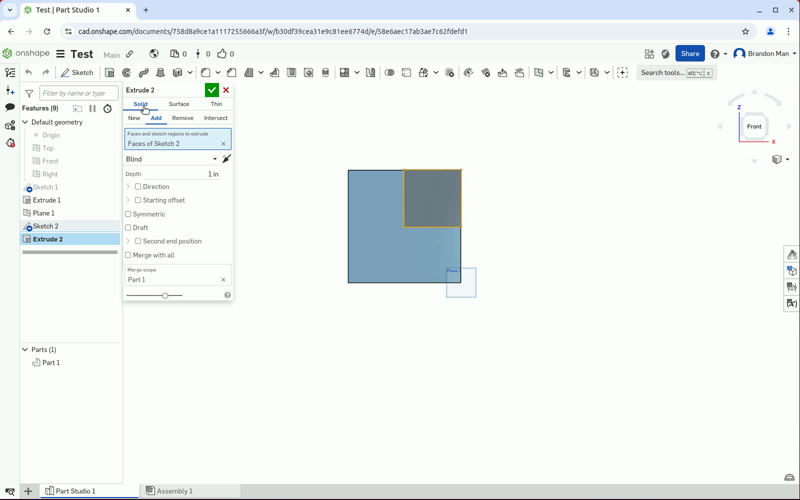
click(143, 106)
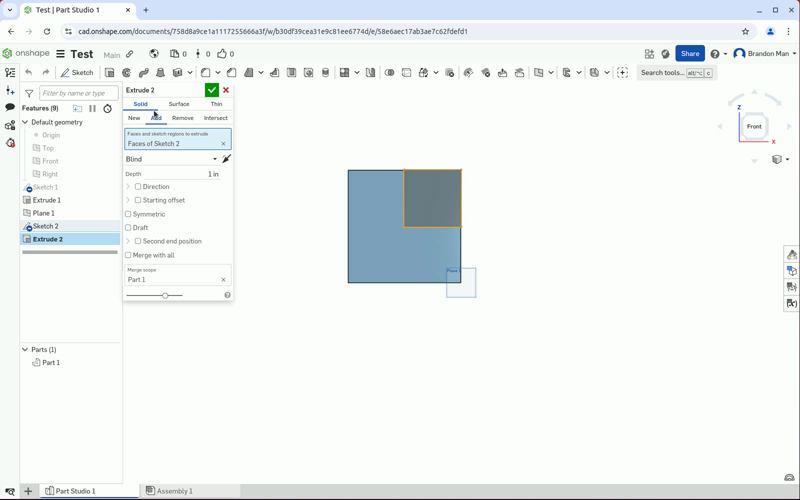
mouse_move(186, 120)
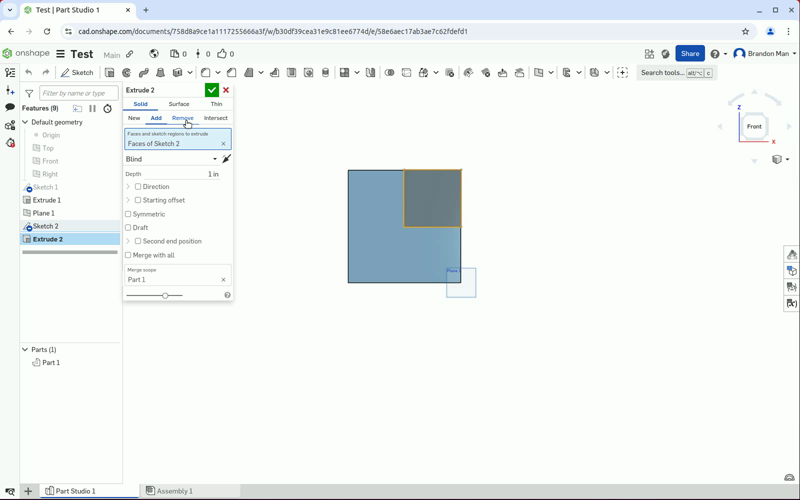
click(186, 120)
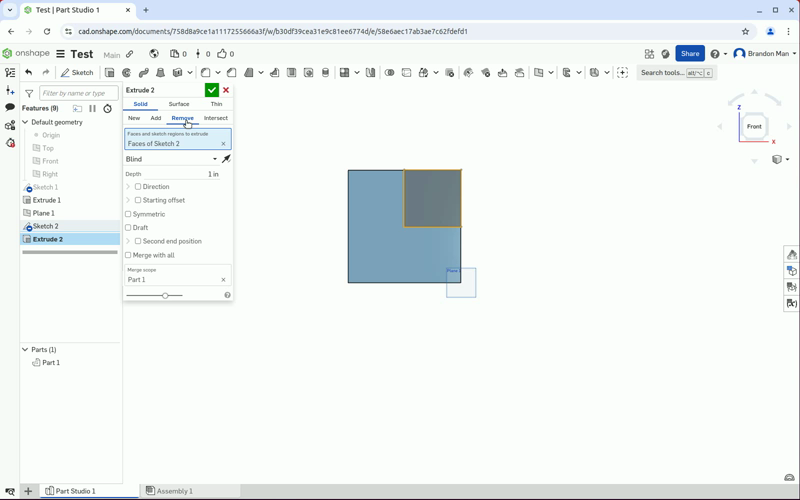
key(tab, 4)
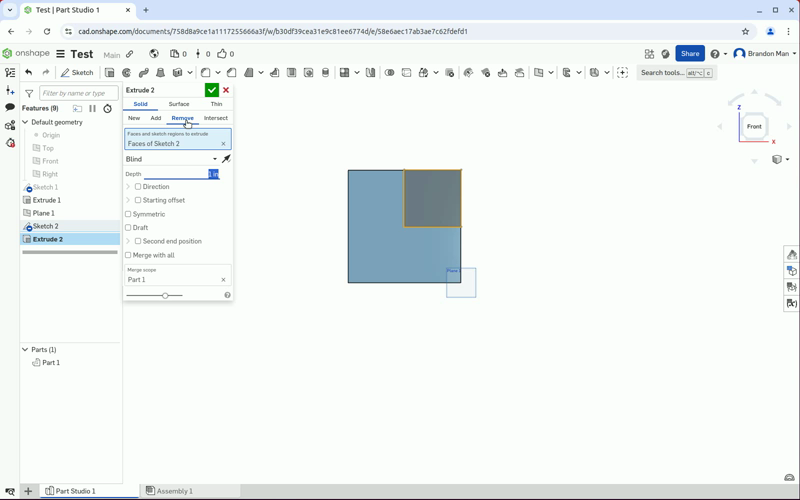
text(11.554)
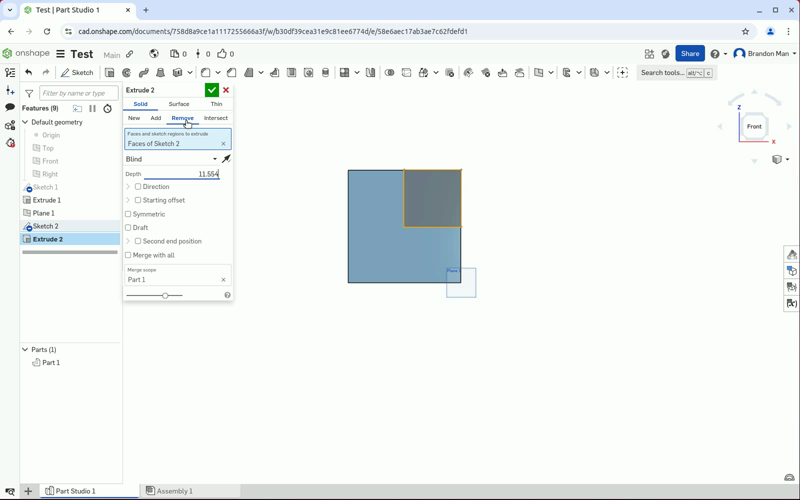
key(tab, 6)
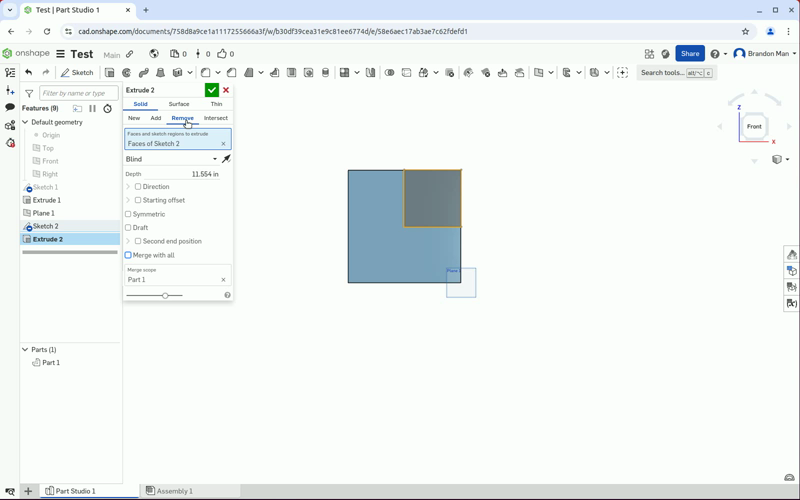
key(space)
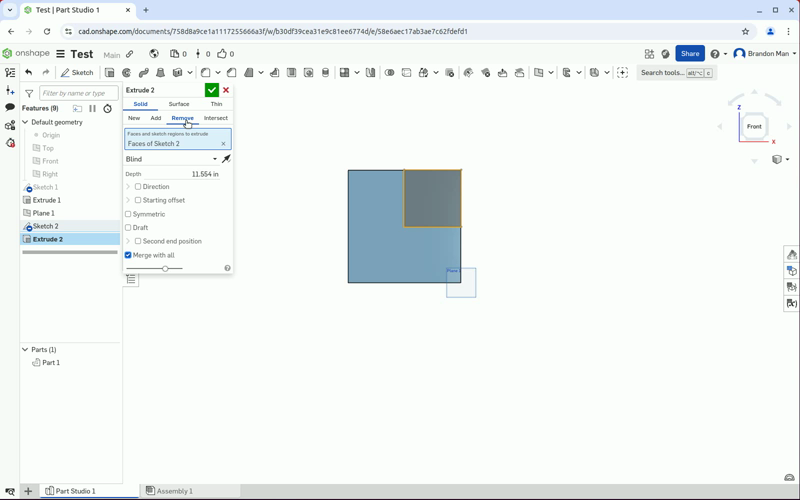
key(enter)
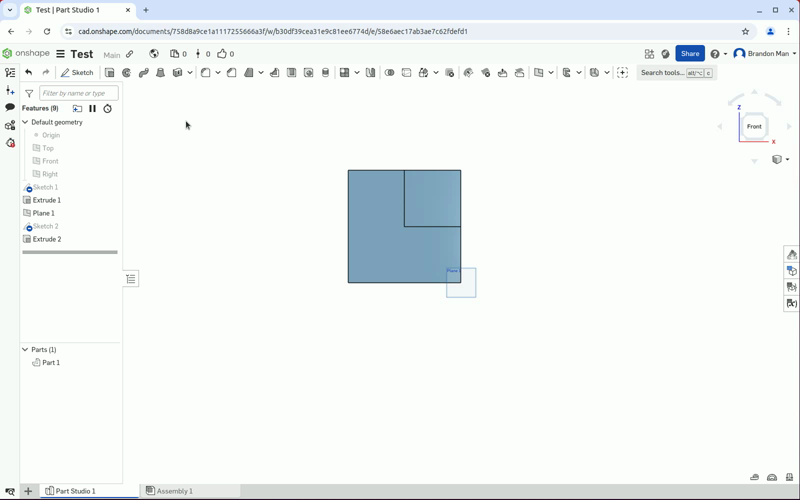
key(shift+h)
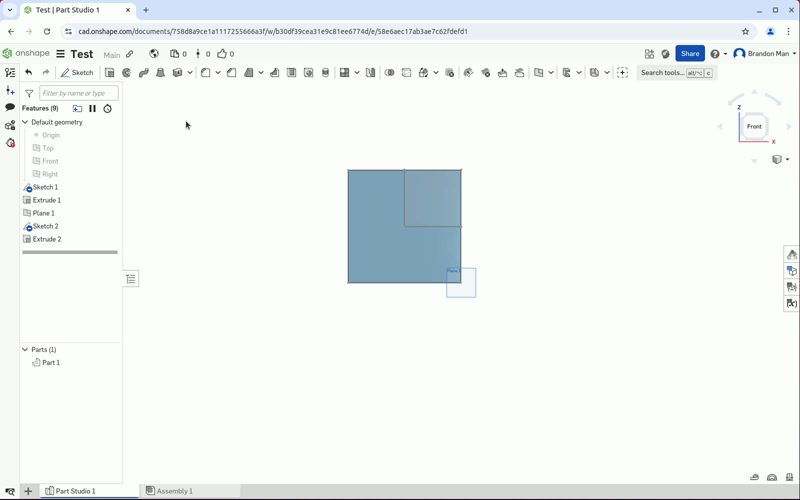
key(shift+h)
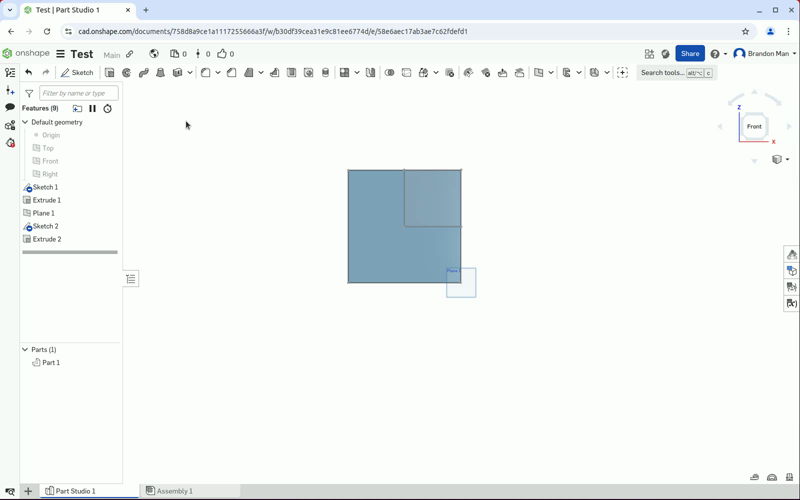
key(shift+7)
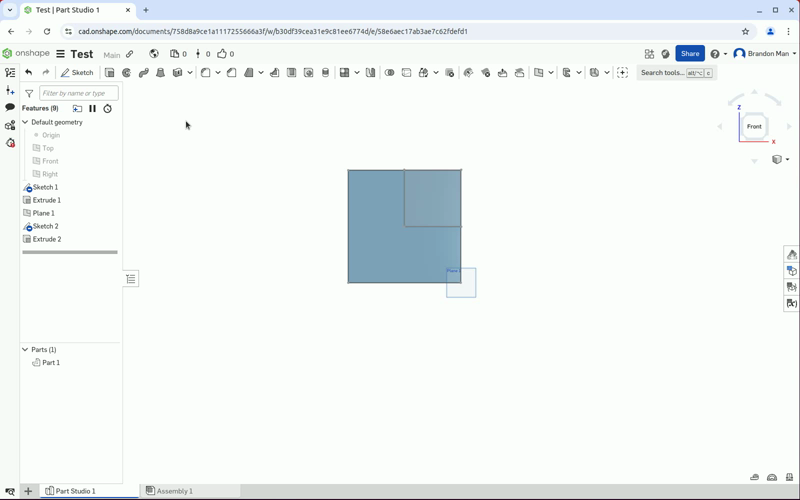
key(left, 2)
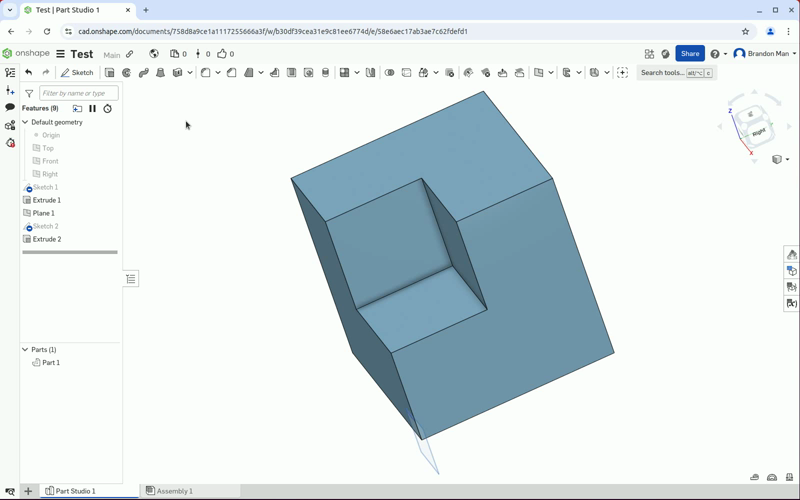
key(down, 2)
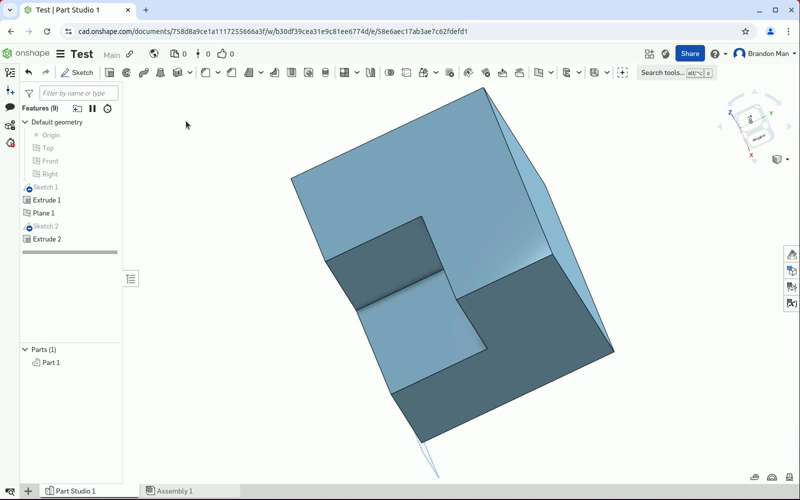
key(up, 2)
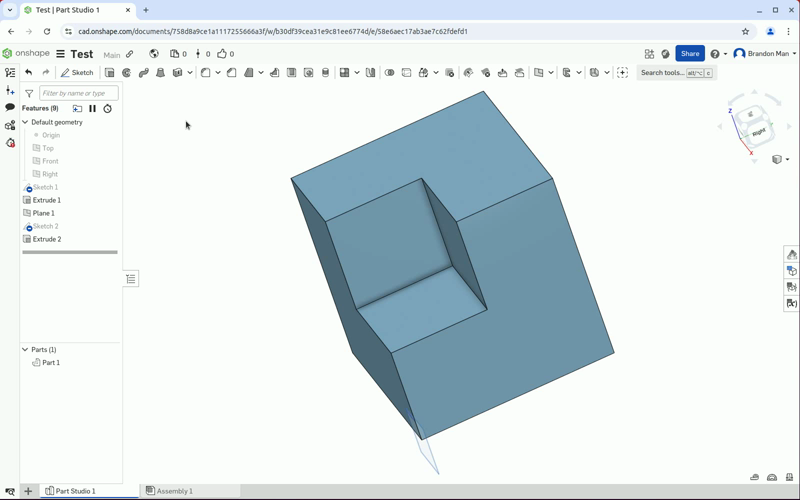
key(right, 2)
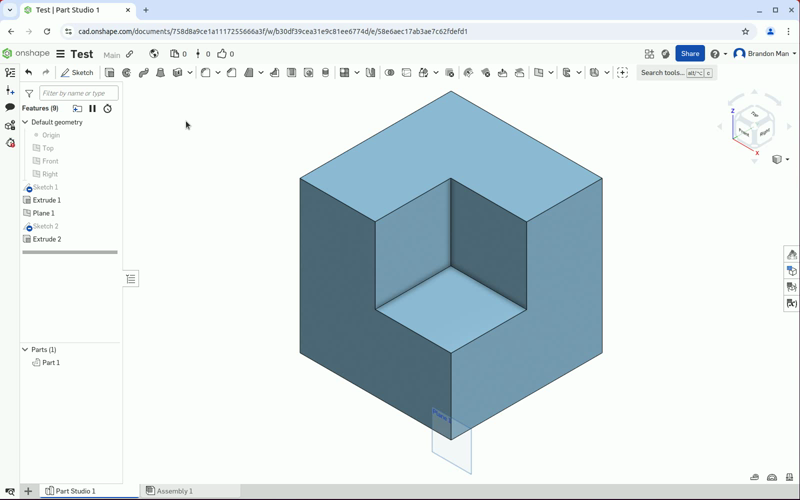
mouse_move(73, 189)
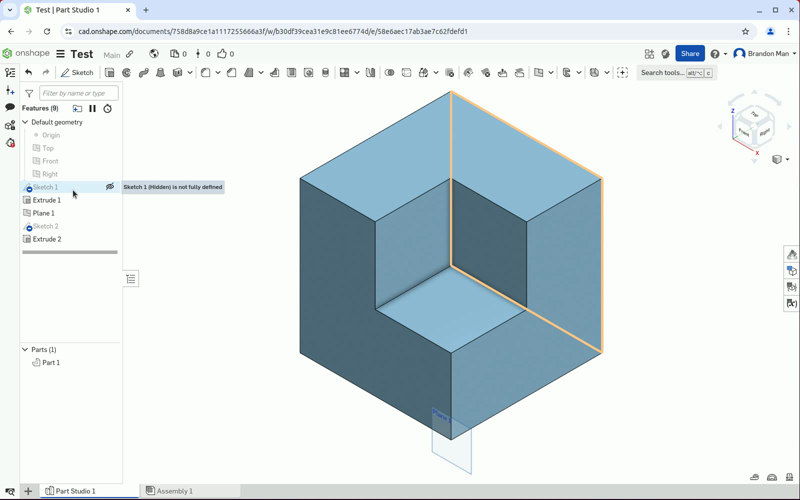
click(73, 189)